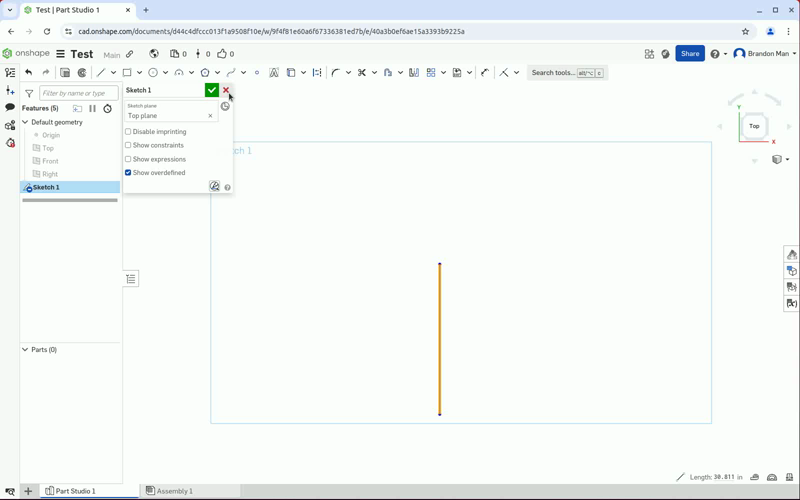
key(shift+h)
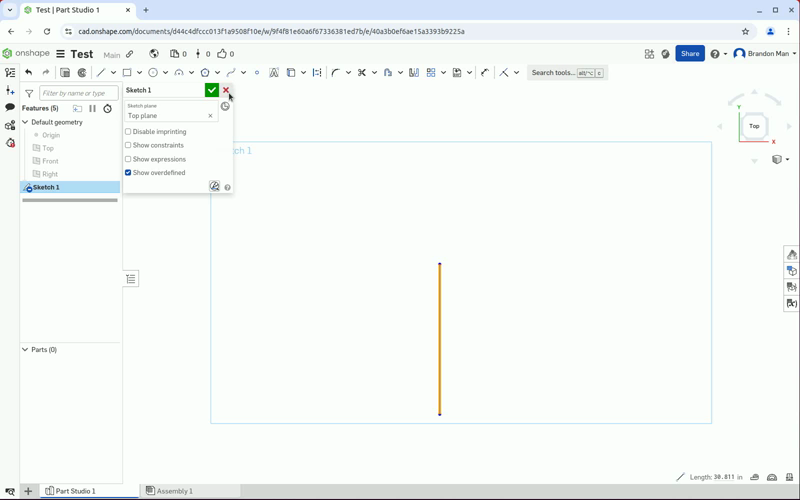
key(shift+s)
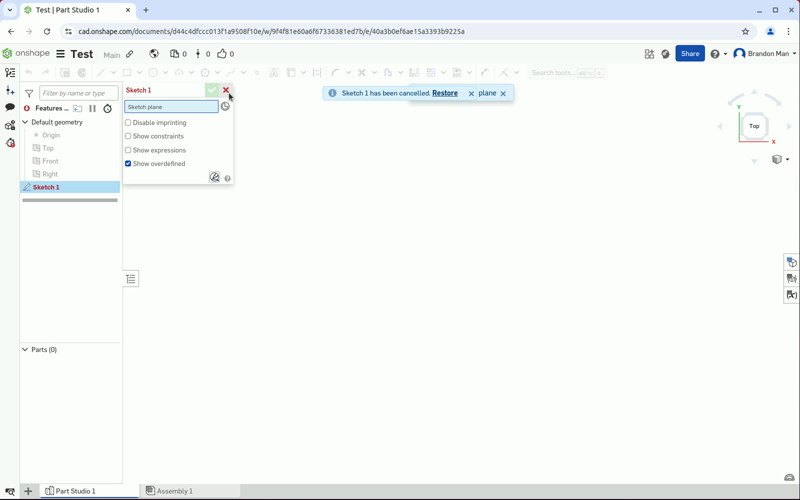
mouse_move(73, 150)
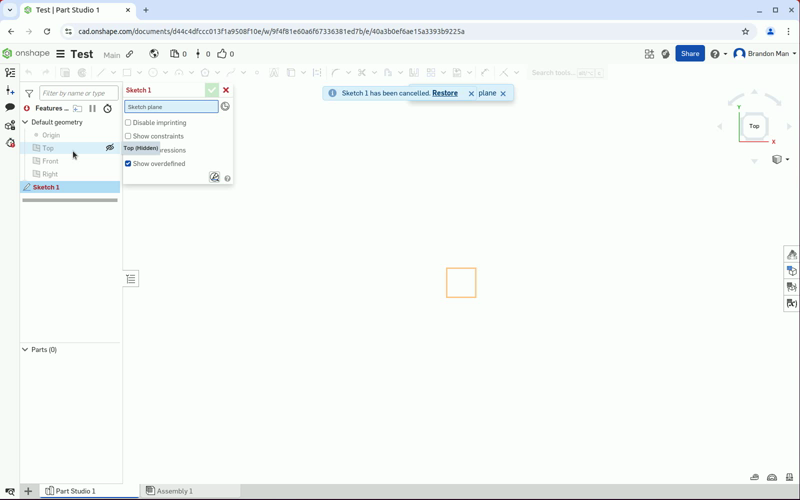
click(73, 150)
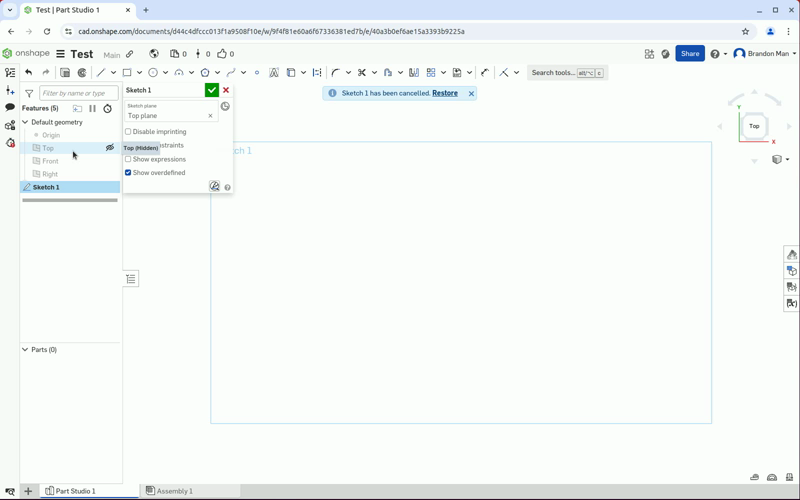
mouse_move(73, 352)
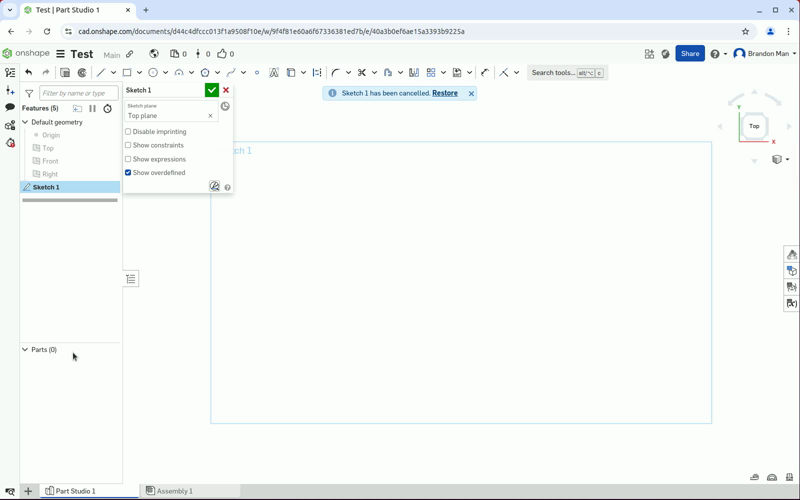
key(y)
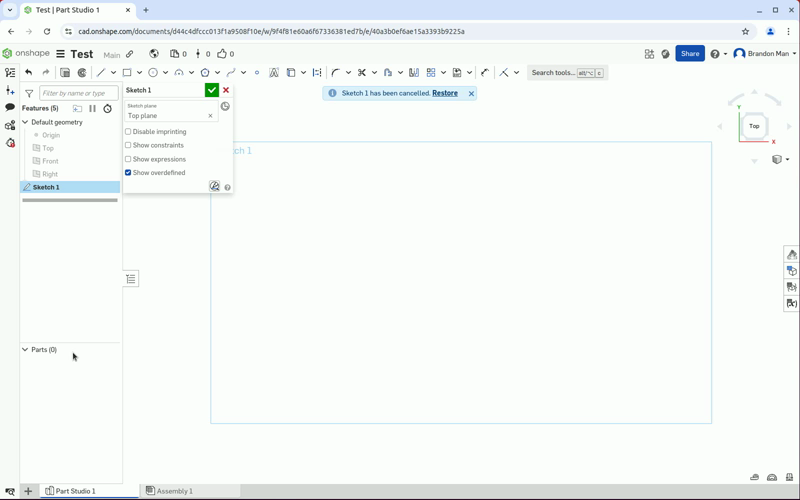
key(c)
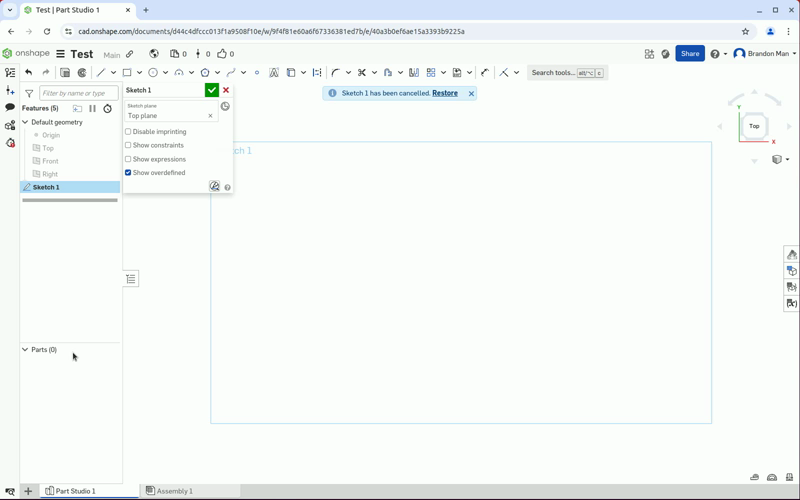
key_down(shift)
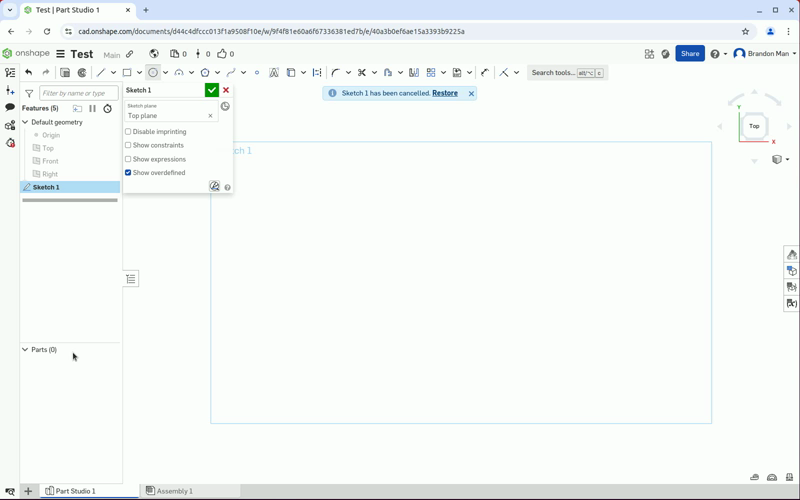
mouse_move(461, 282)
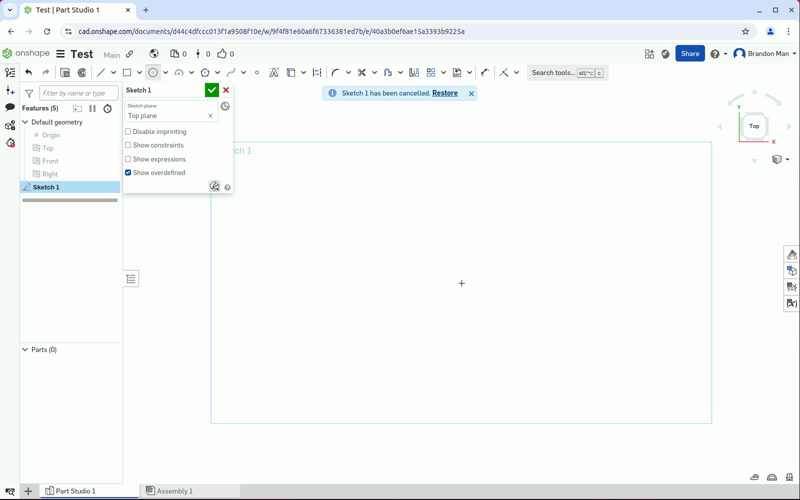
click(461, 282)
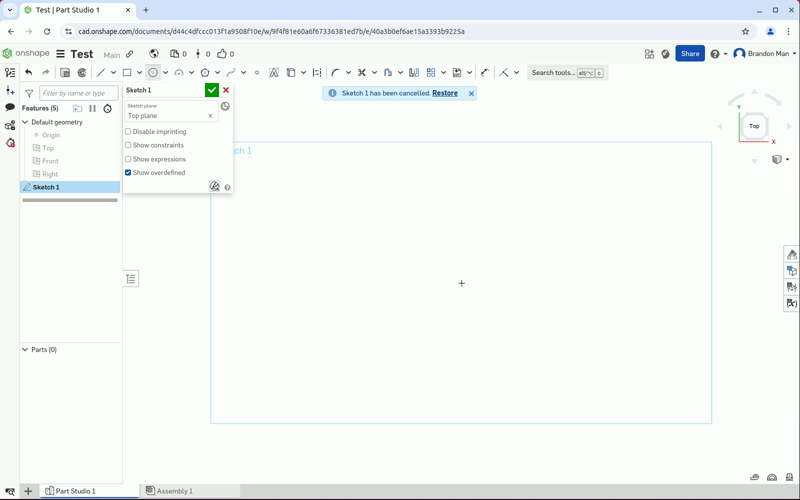
key_up(shift)
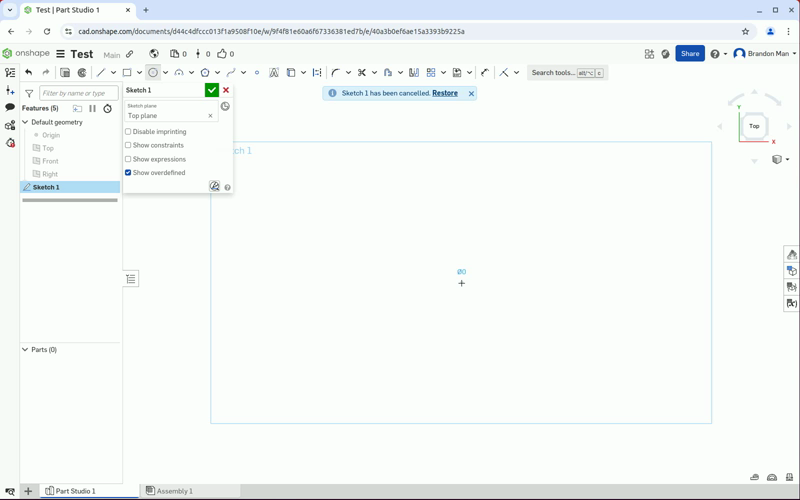
mouse_move(505, 282)
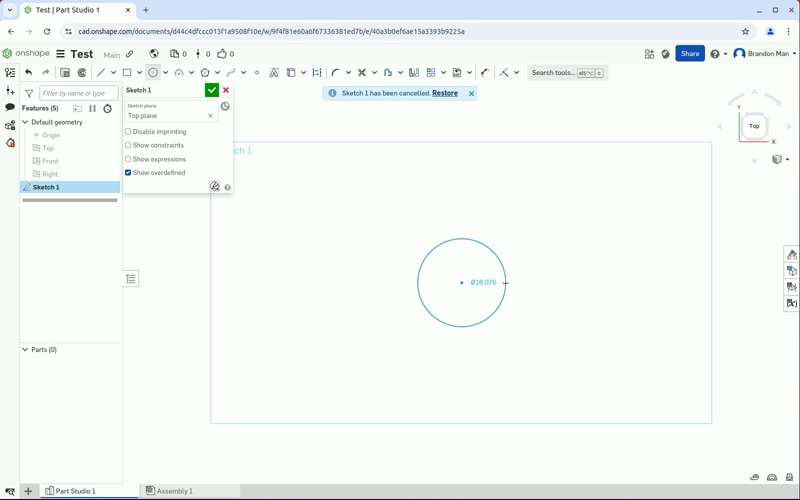
click(505, 282)
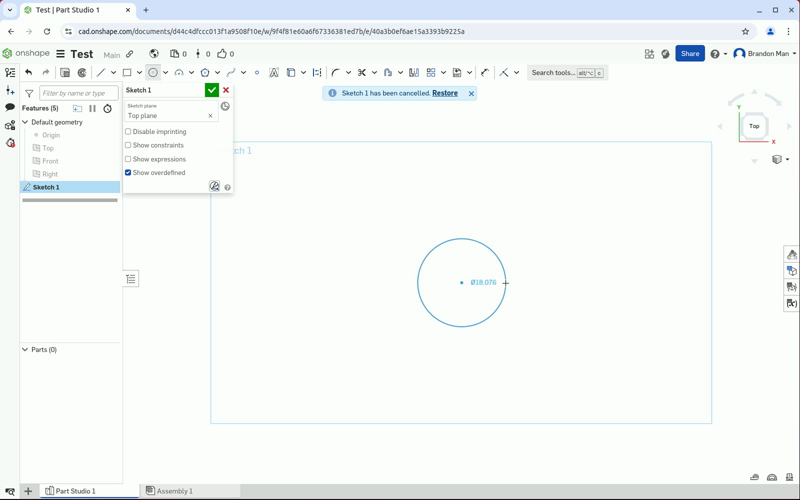
key(esc)
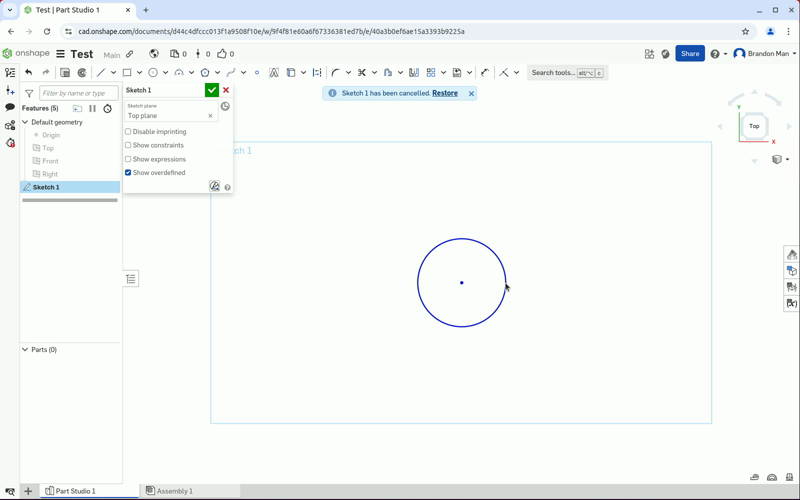
key(c)
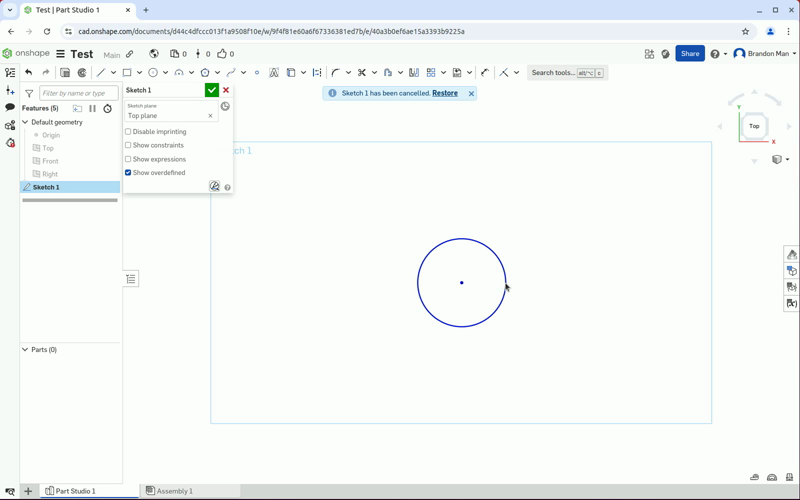
key_down(shift)
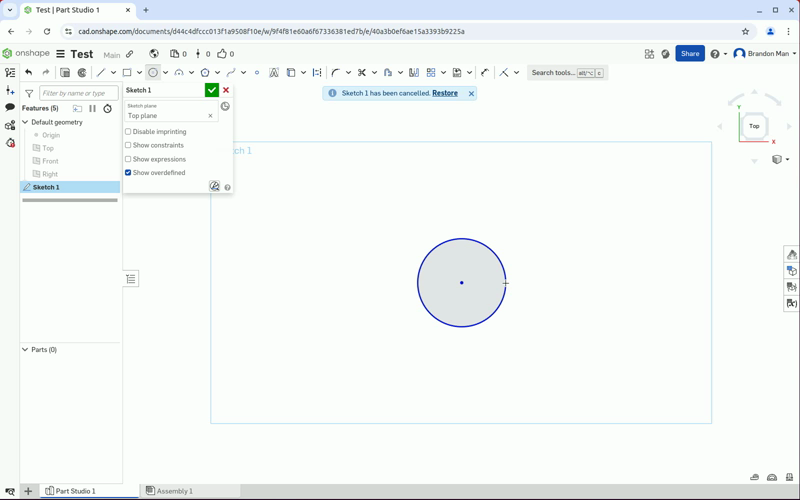
mouse_move(461, 282)
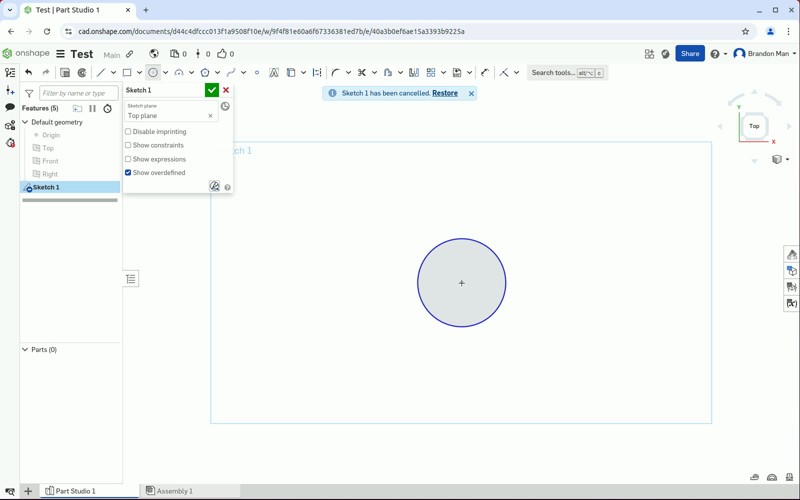
click(461, 282)
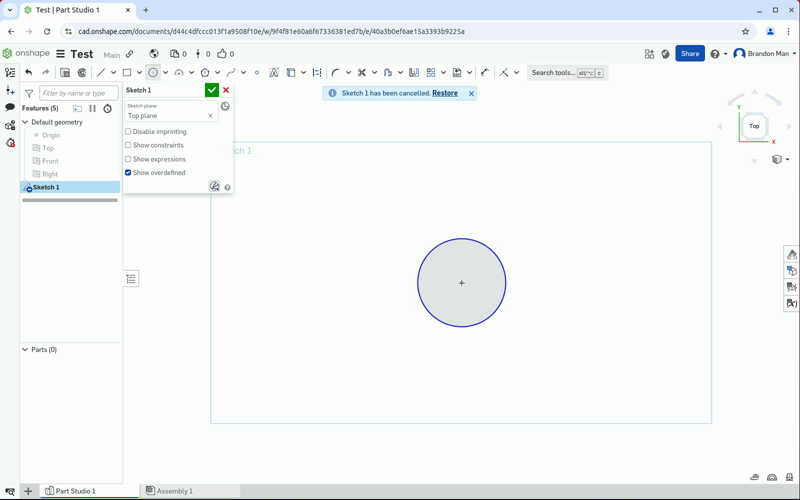
key_up(shift)
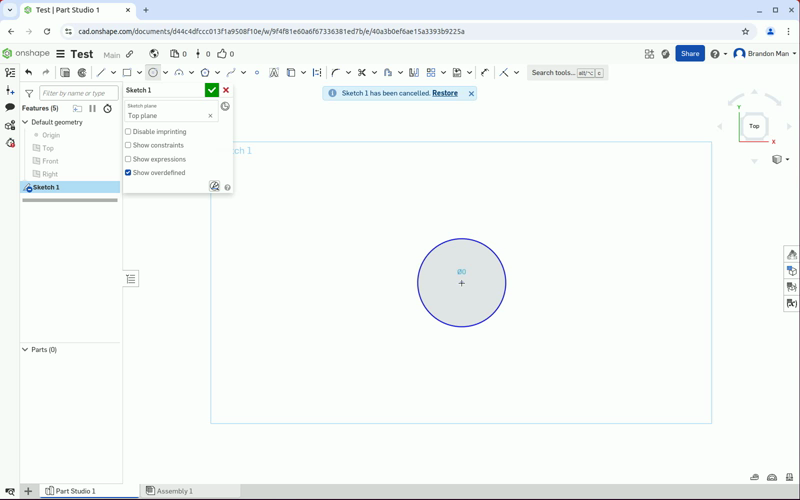
mouse_move(482, 282)
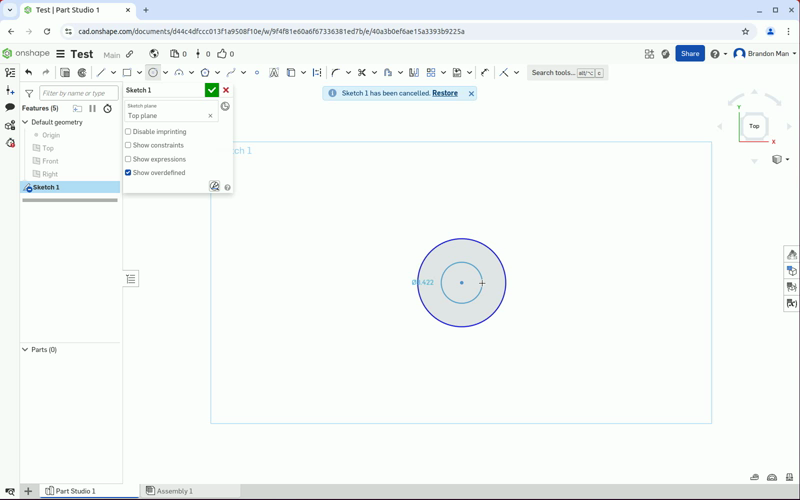
click(482, 282)
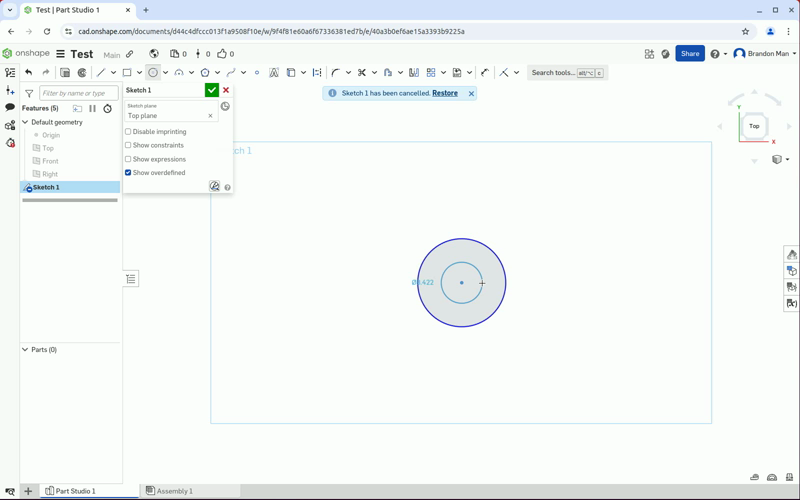
key(esc)
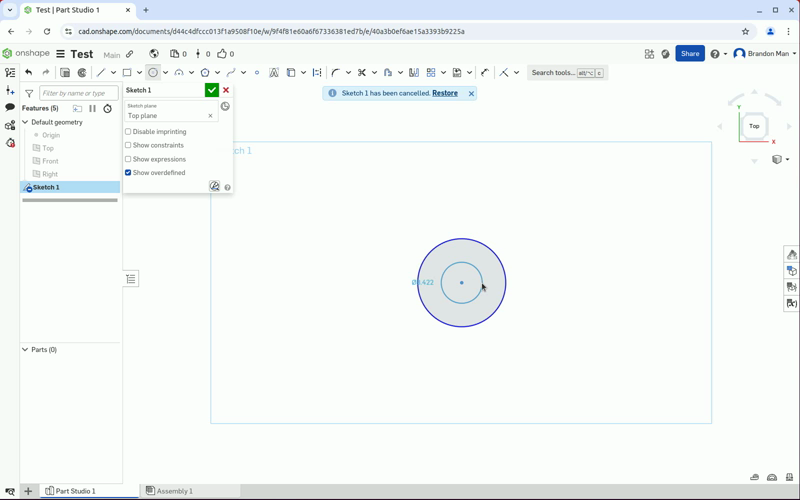
mouse_move(480, 302)
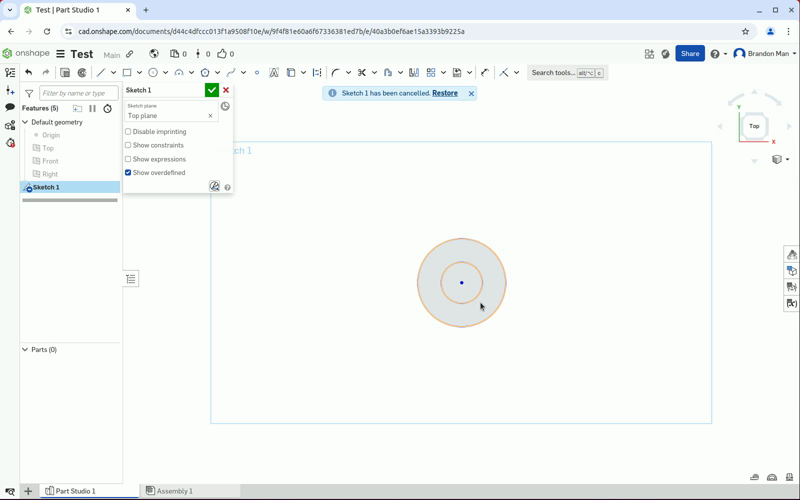
click(480, 302)
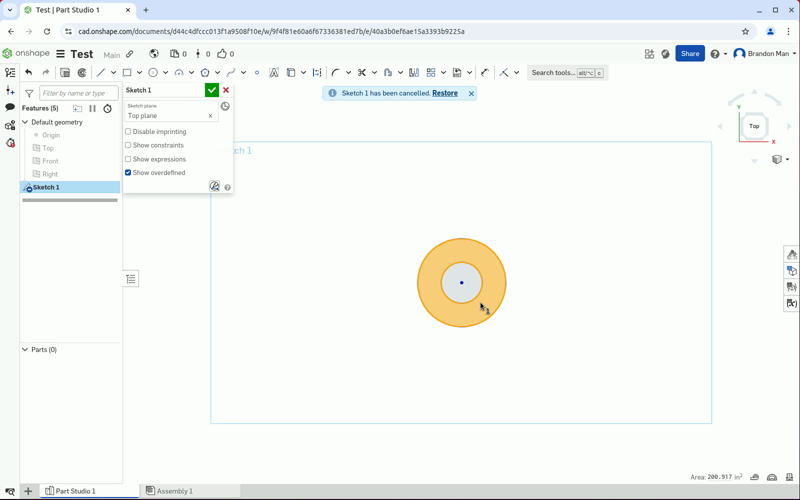
mouse_move(73, 352)
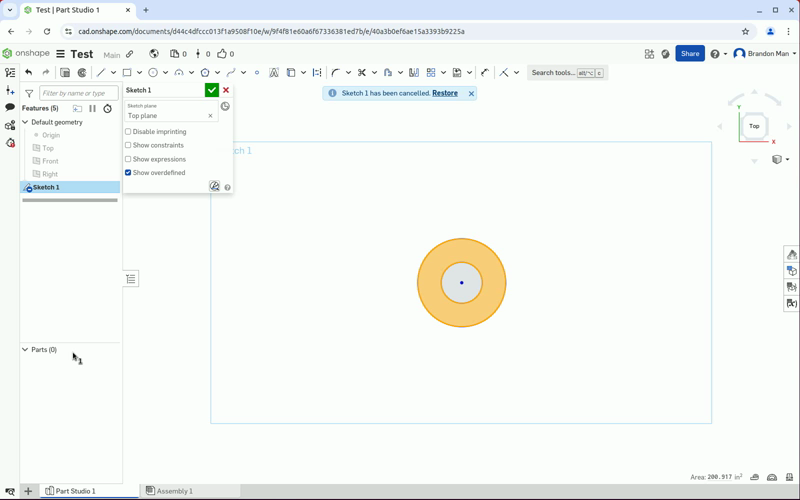
key(shift+y)
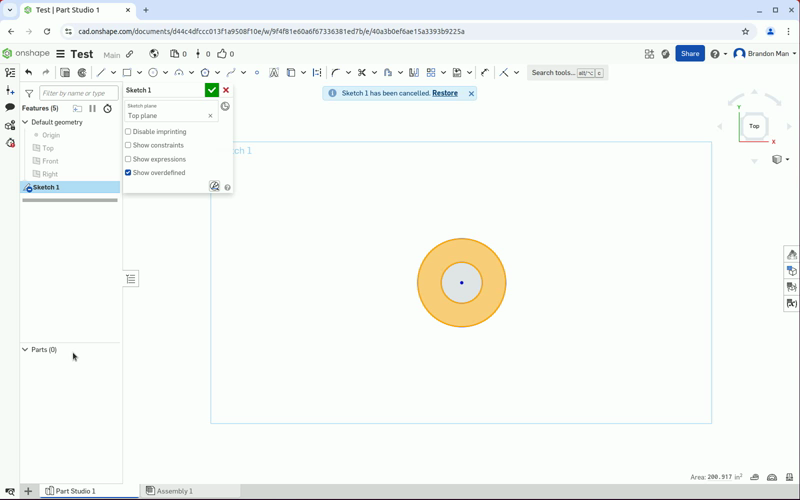
key(shift+e)
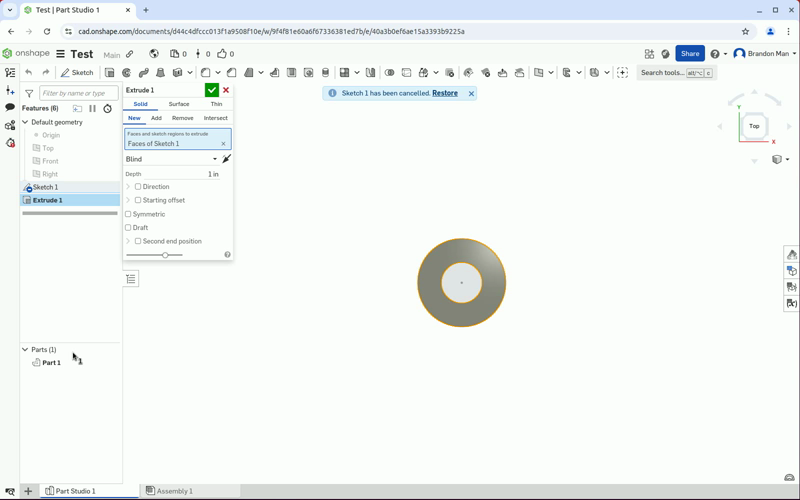
mouse_move(143, 106)
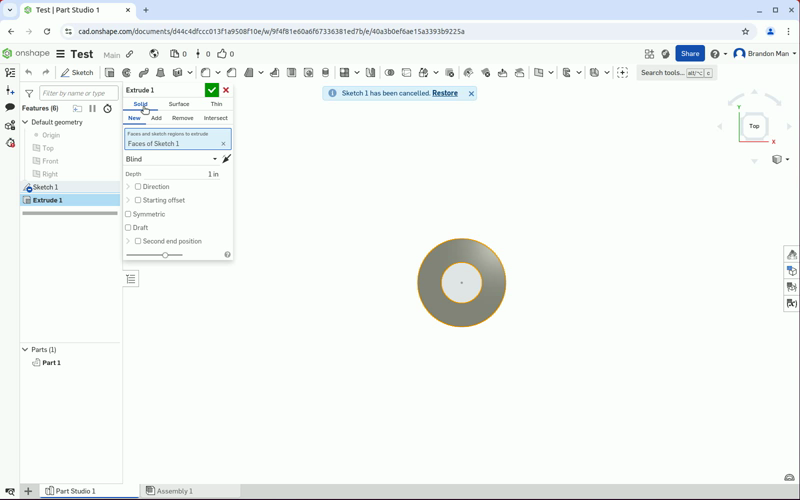
click(143, 106)
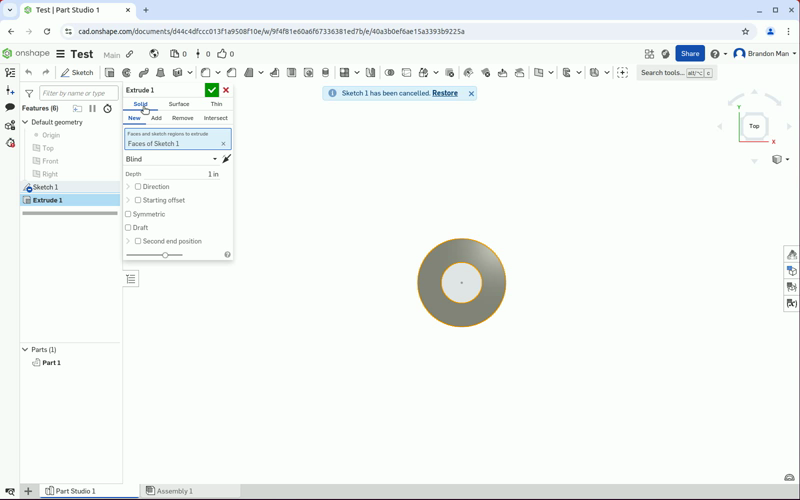
mouse_move(137, 120)
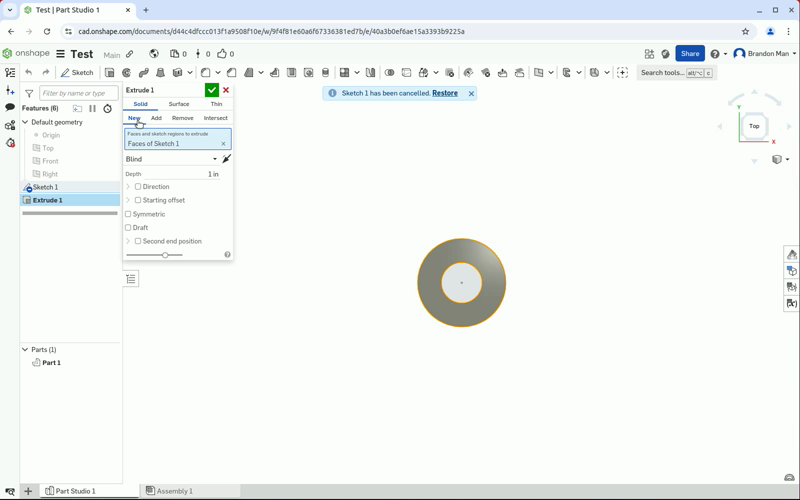
click(137, 120)
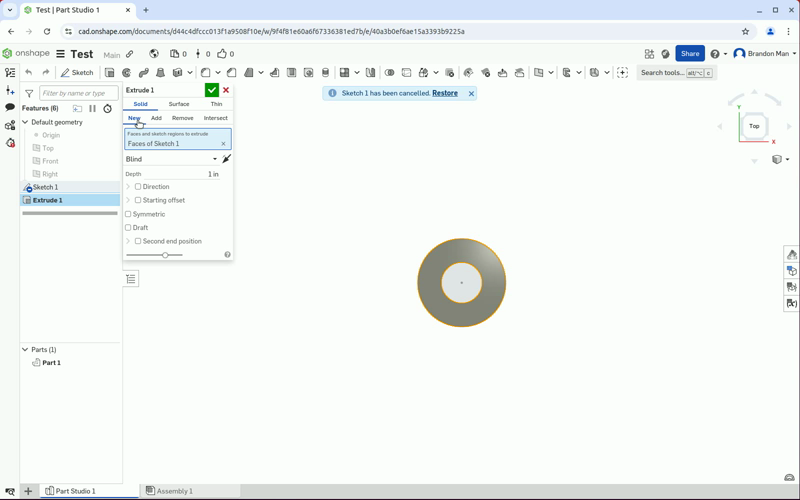
key(tab, 4)
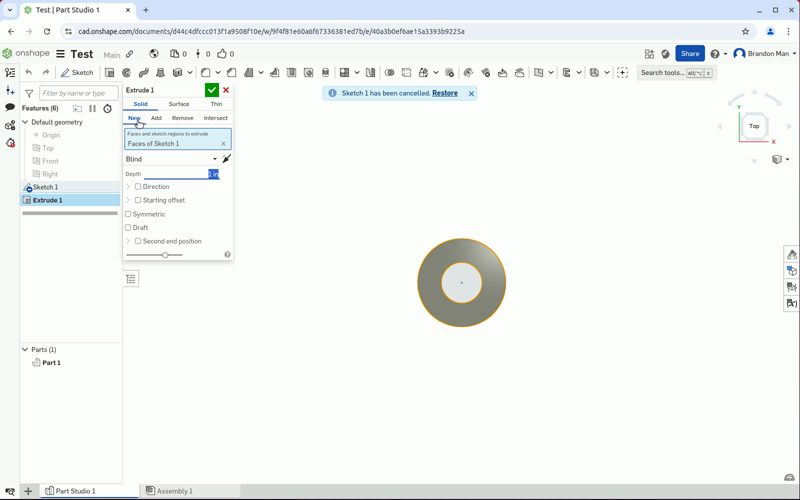
text(5.777)
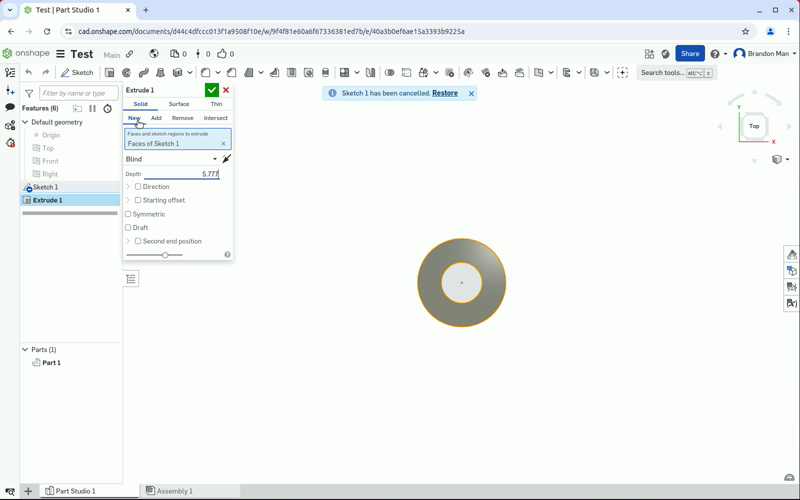
key(enter)
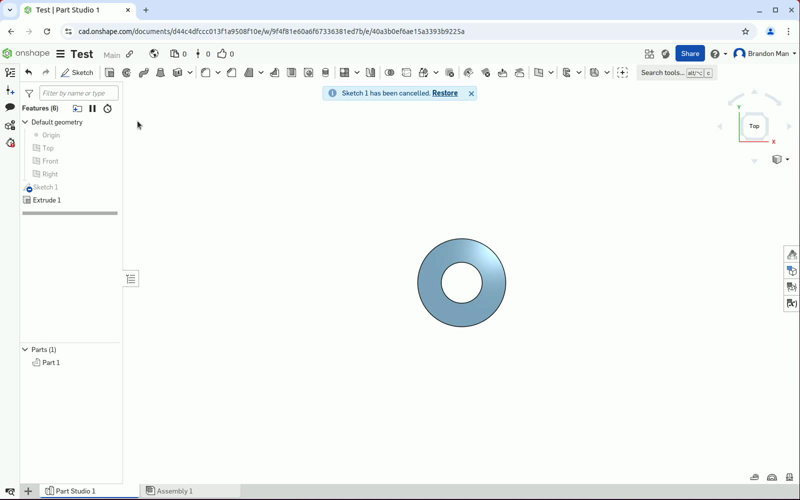
key(shift+h)
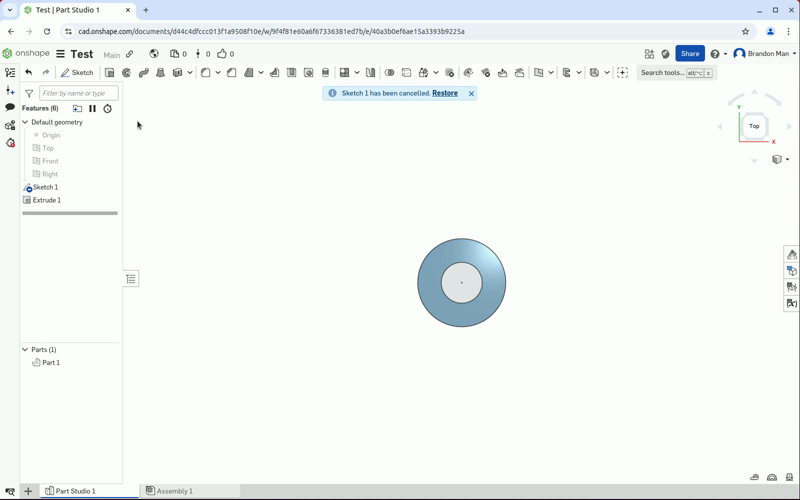
key(shift+h)
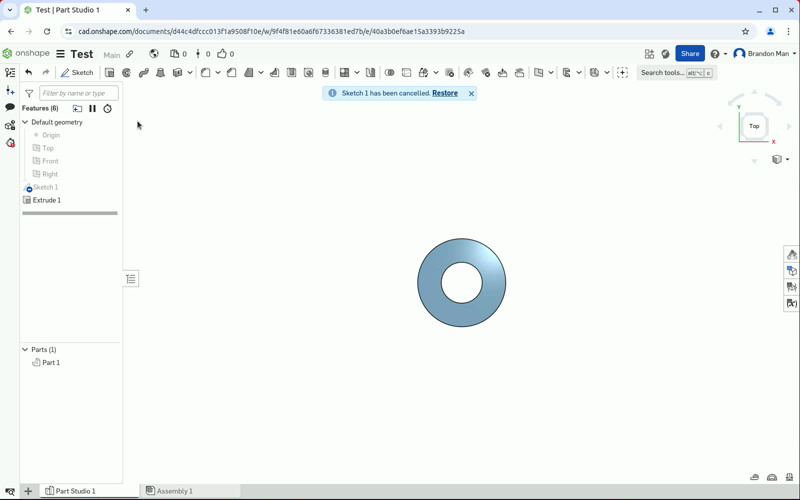
mouse_move(73, 189)
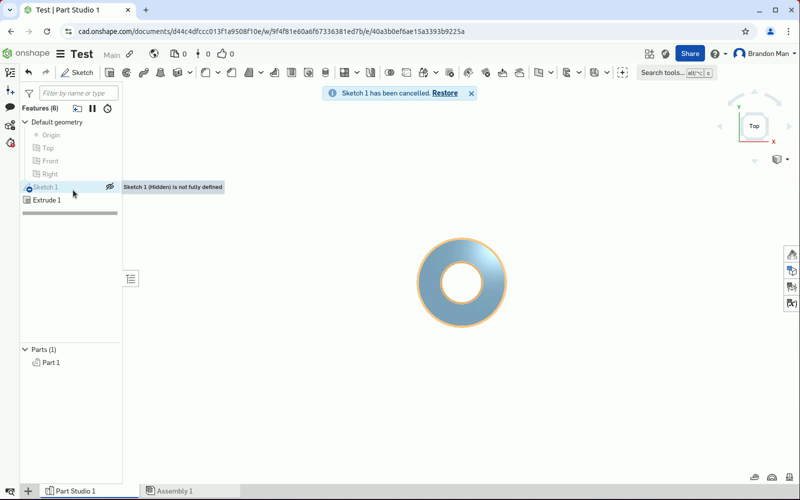
click(73, 189)
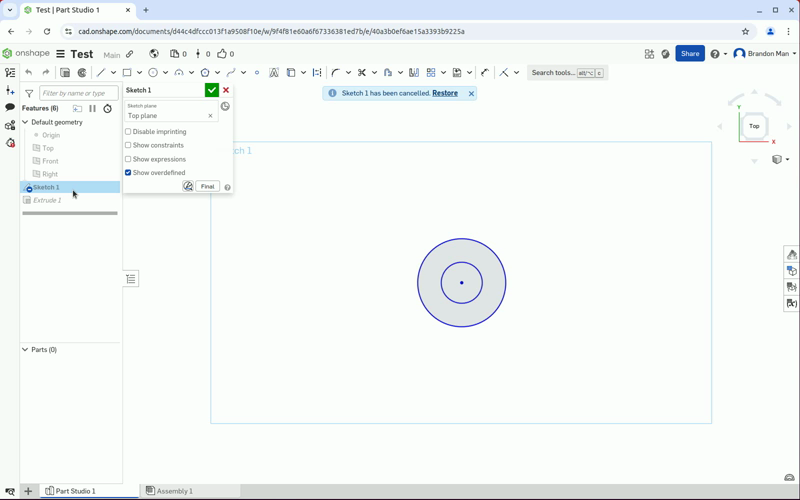
mouse_move(229, 92)
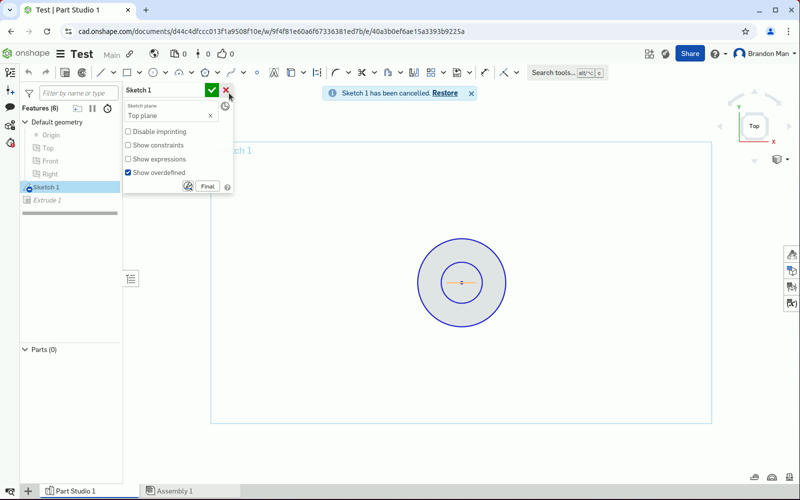
click(229, 92)
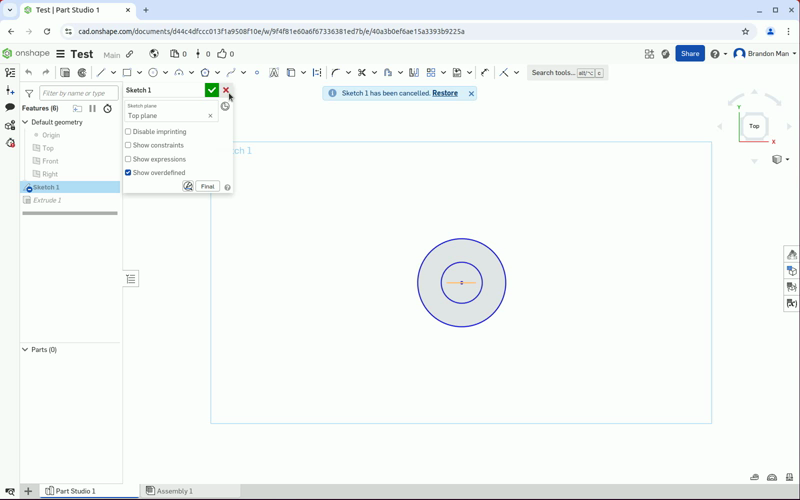
key(shift+s)
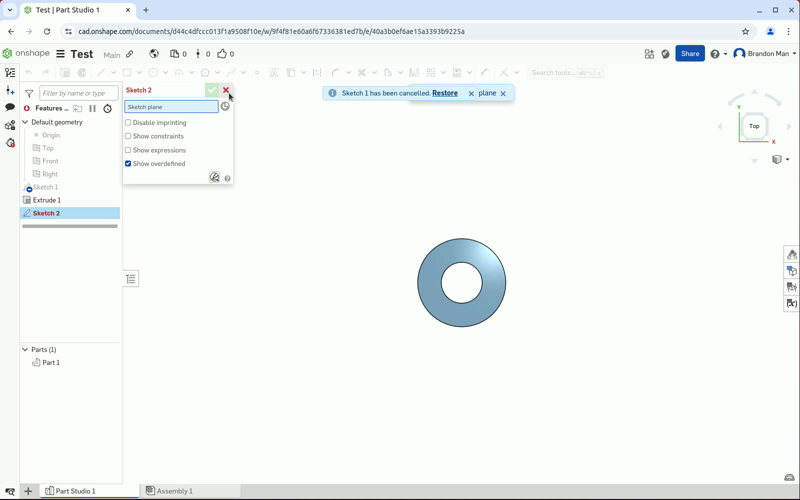
mouse_move(73, 150)
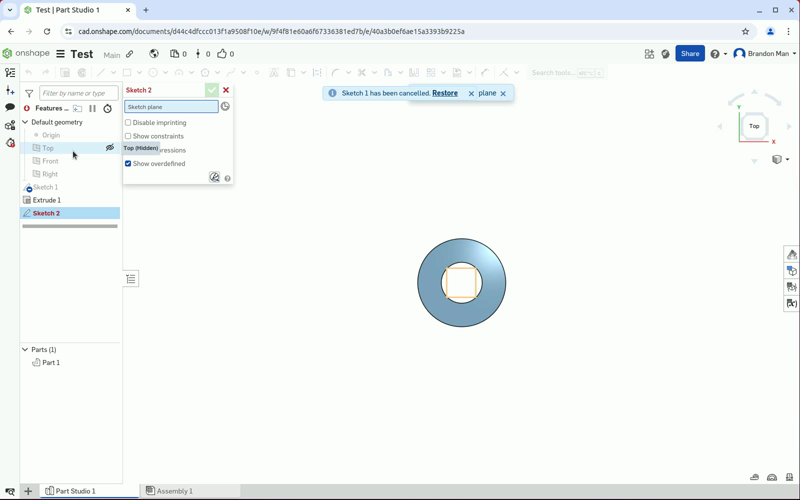
click(73, 150)
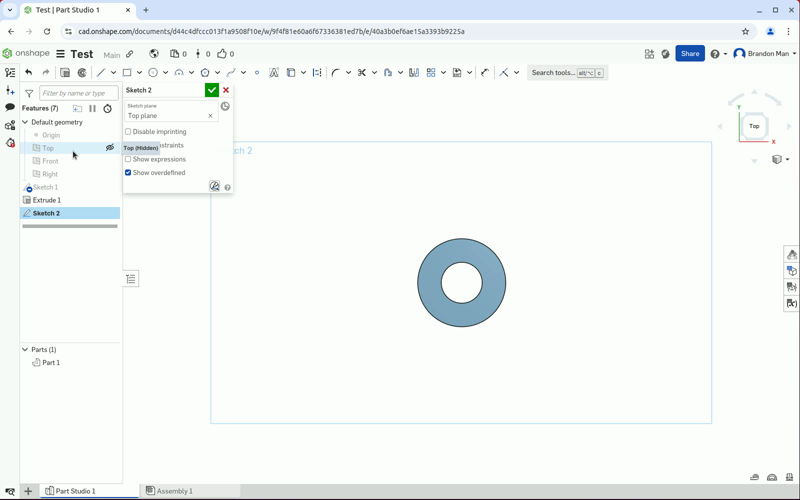
mouse_move(73, 352)
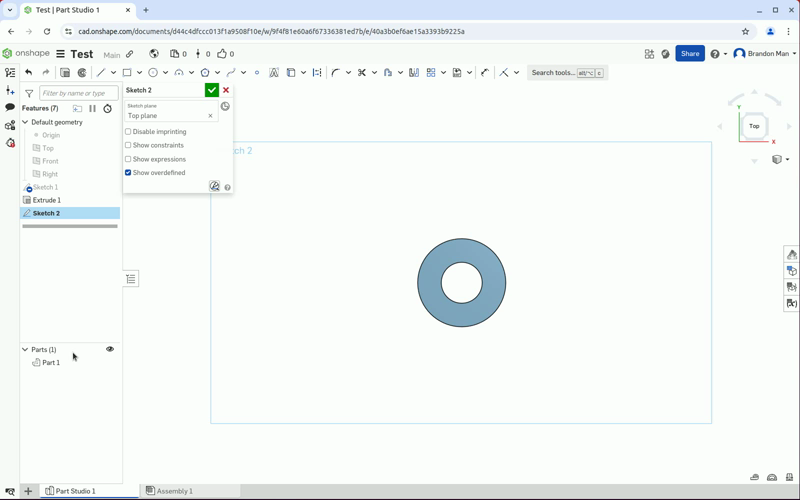
key(y)
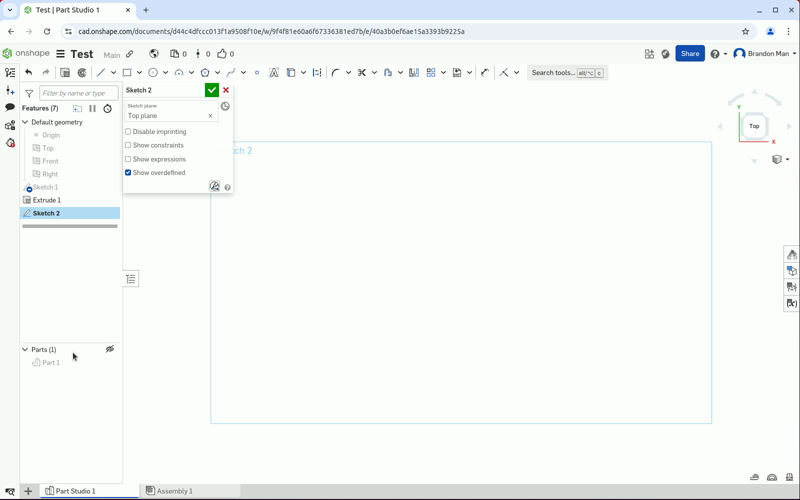
key(c)
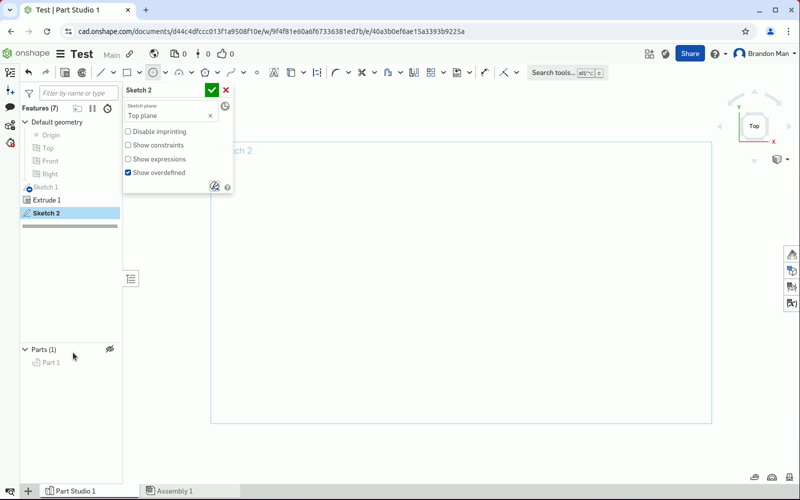
key_down(shift)
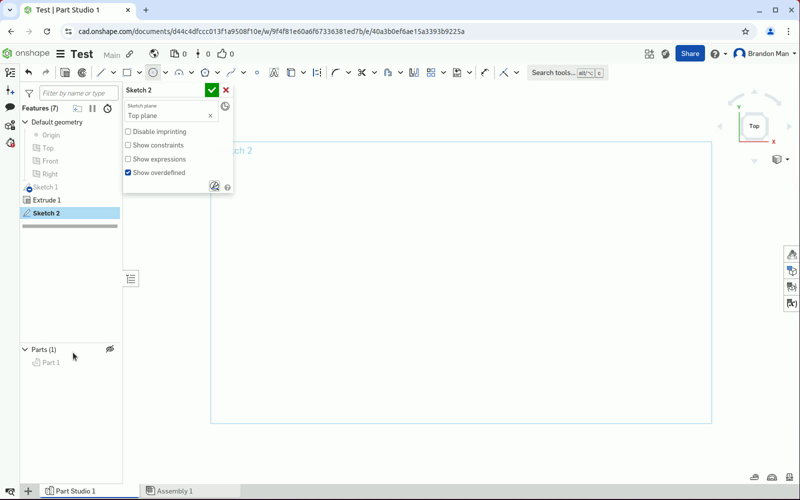
mouse_move(558, 212)
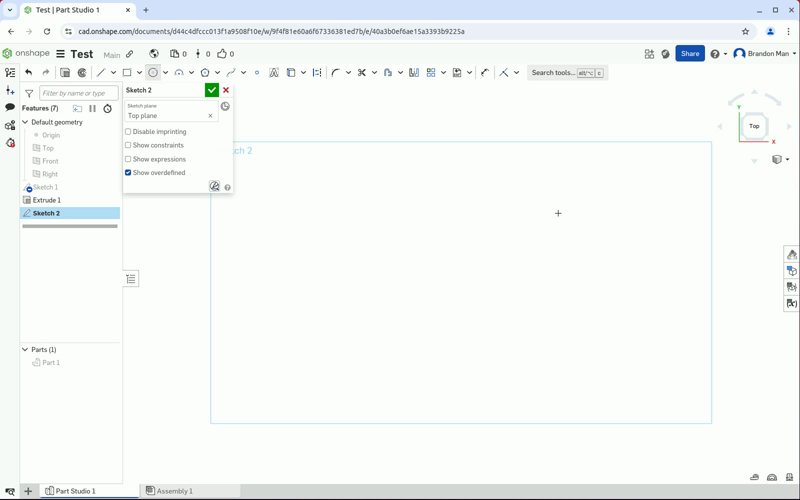
click(558, 212)
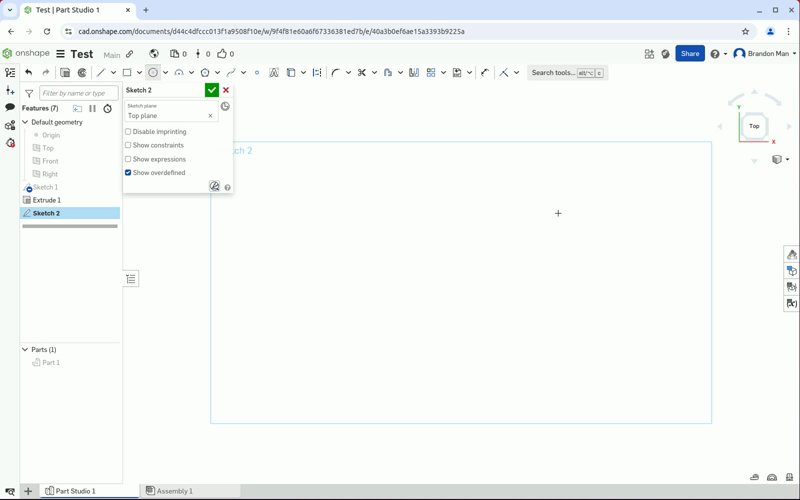
key_up(shift)
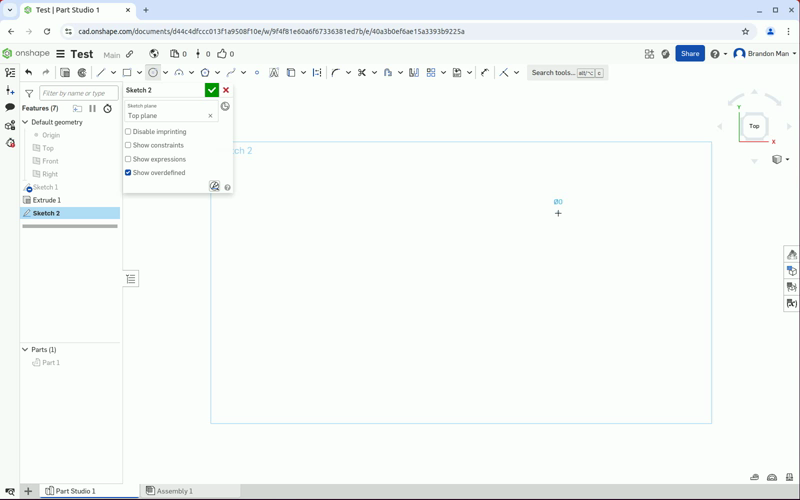
mouse_move(574, 212)
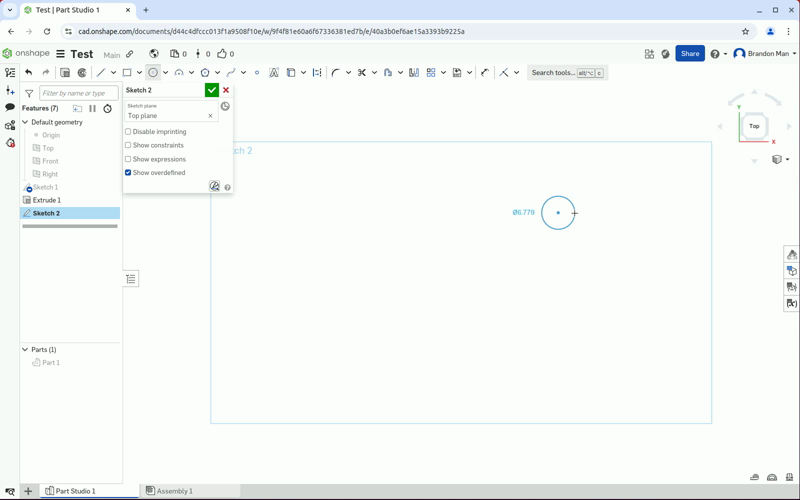
click(574, 212)
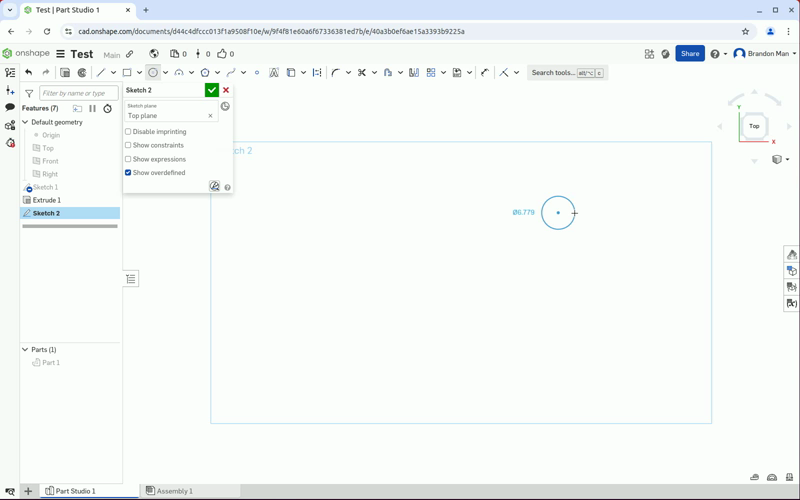
key(esc)
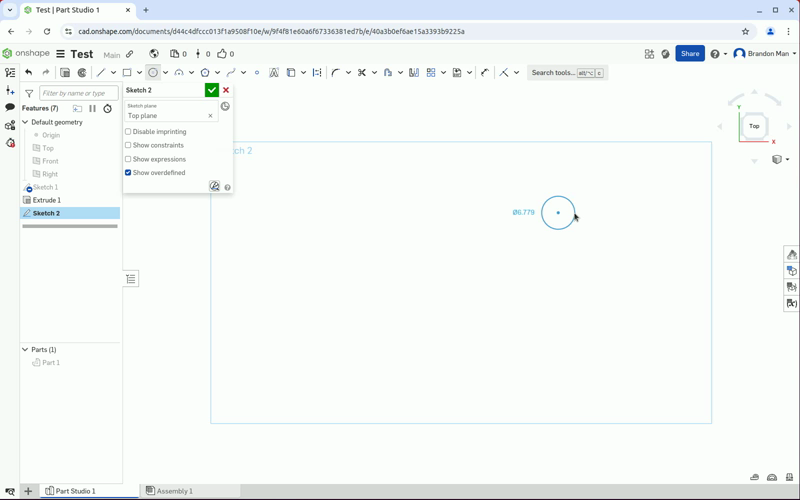
mouse_move(545, 214)
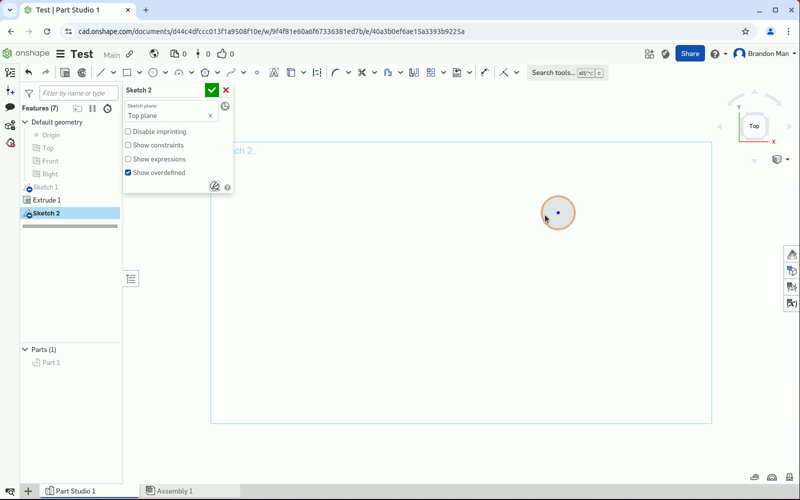
scroll(6)
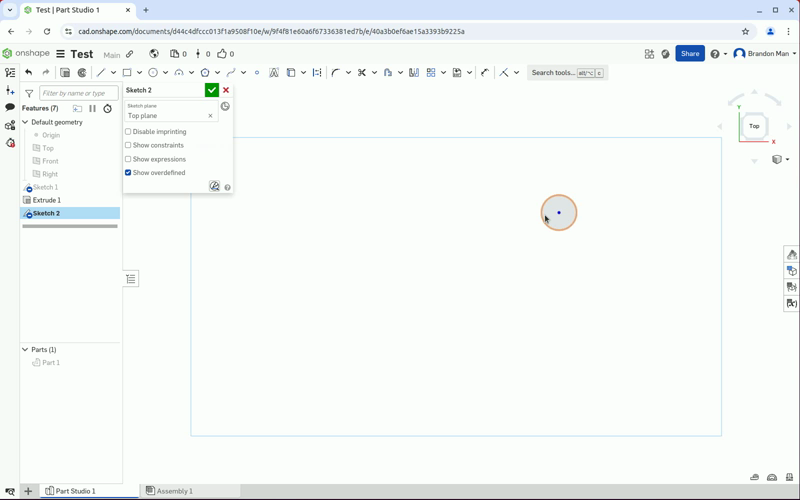
scroll(6)
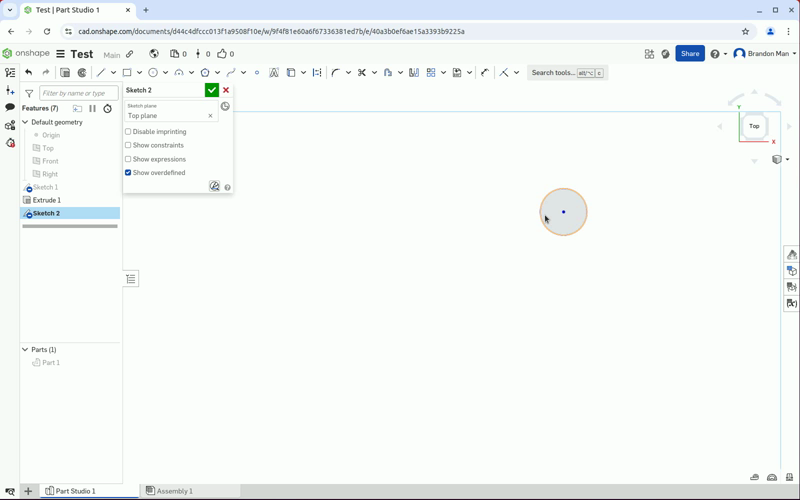
scroll(6)
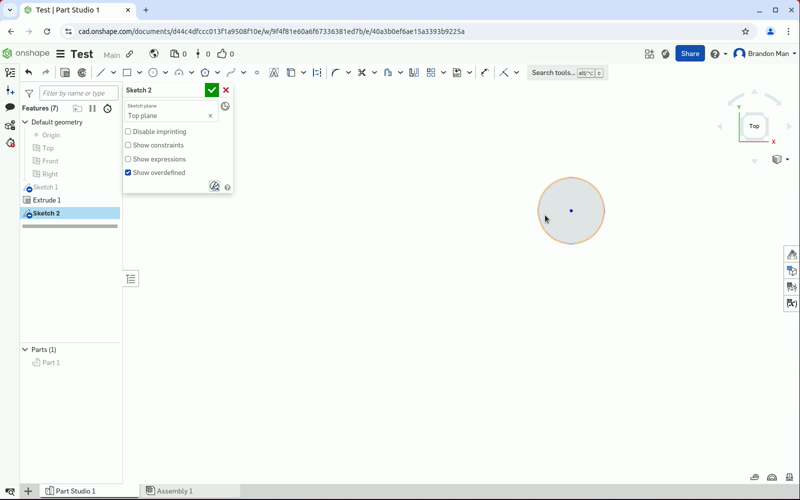
scroll(6)
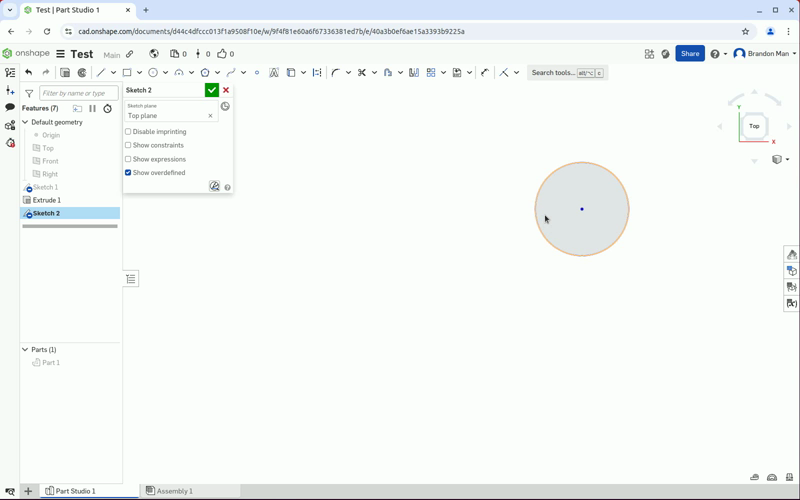
scroll(6)
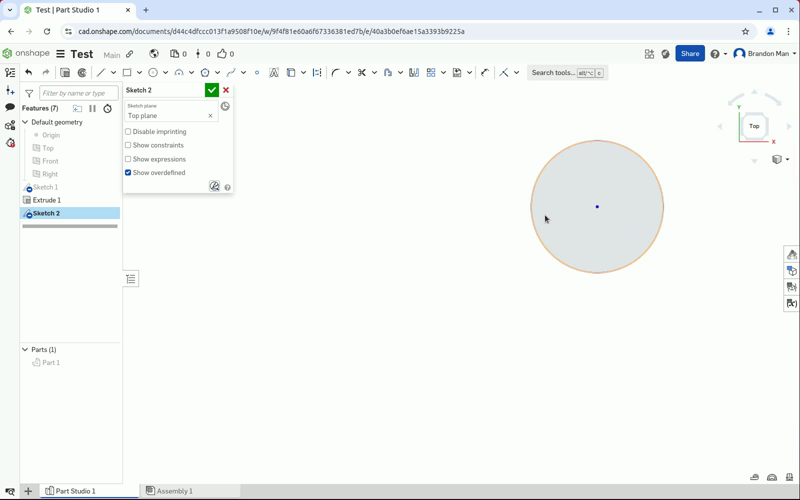
scroll(6)
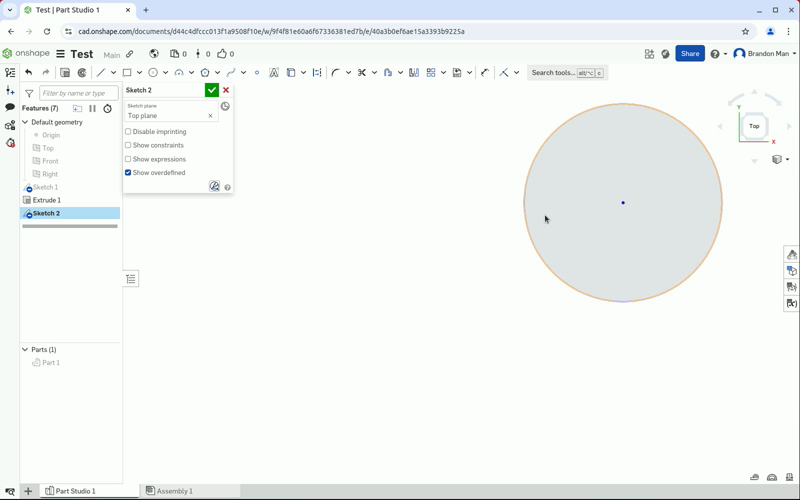
scroll(6)
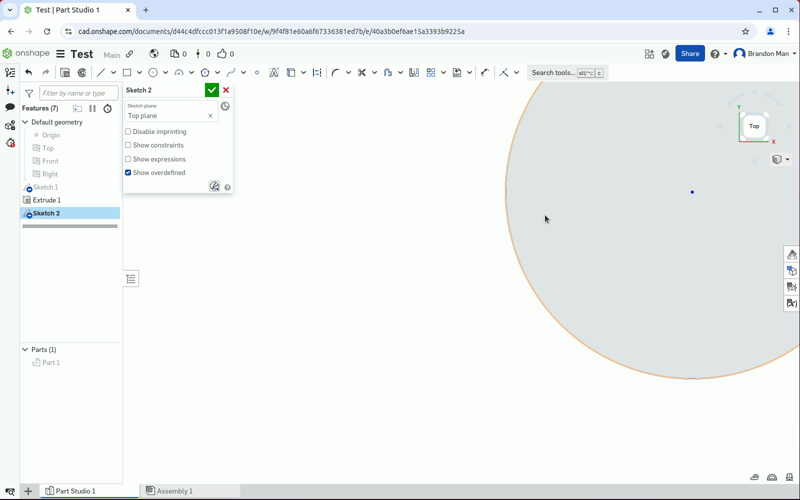
click(545, 214)
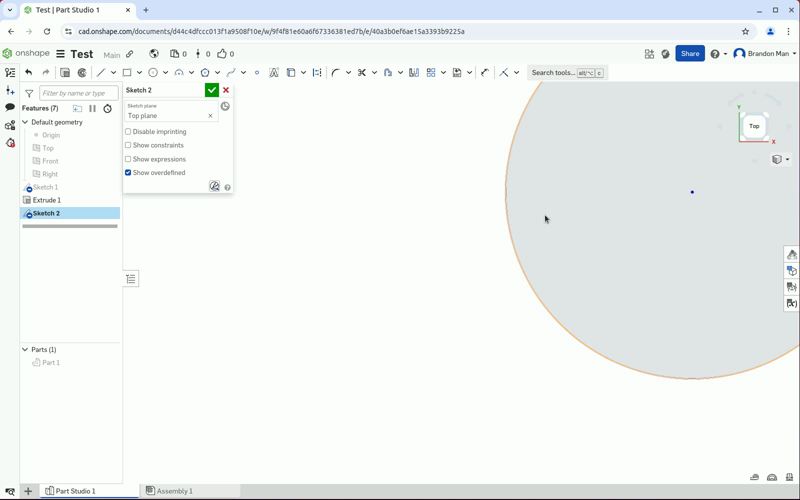
scroll(-6)
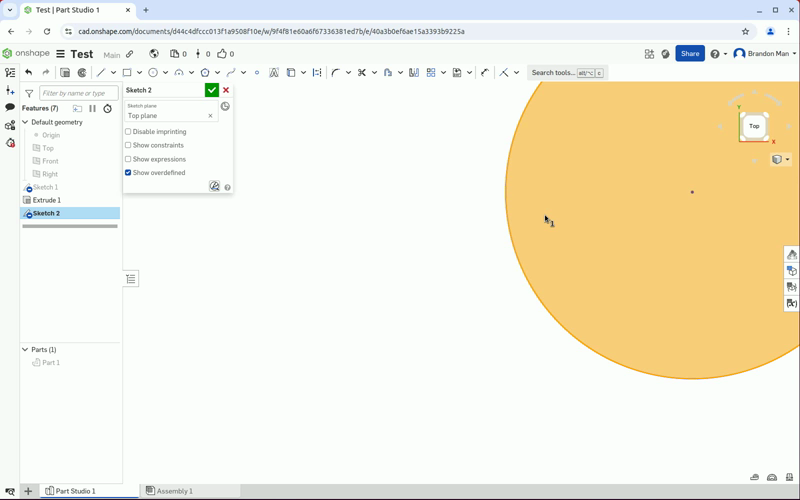
scroll(-6)
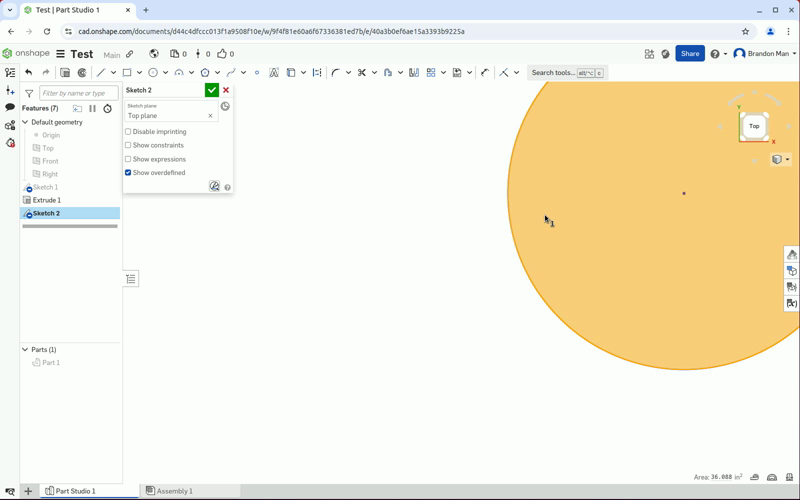
scroll(-6)
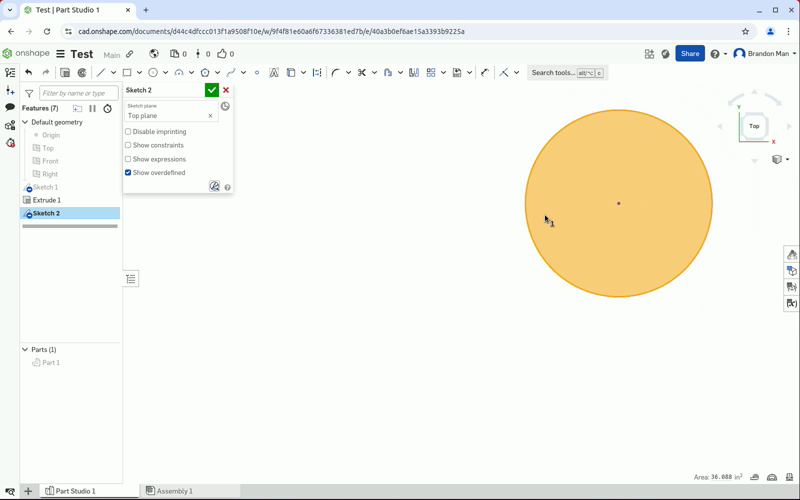
scroll(-6)
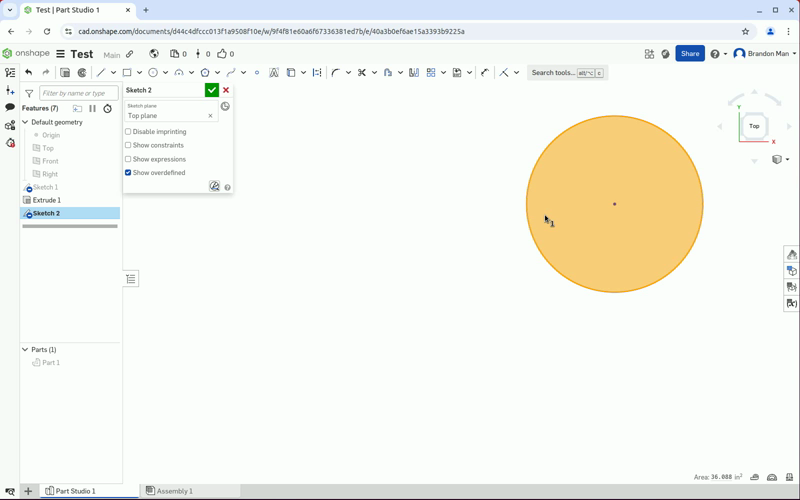
scroll(-6)
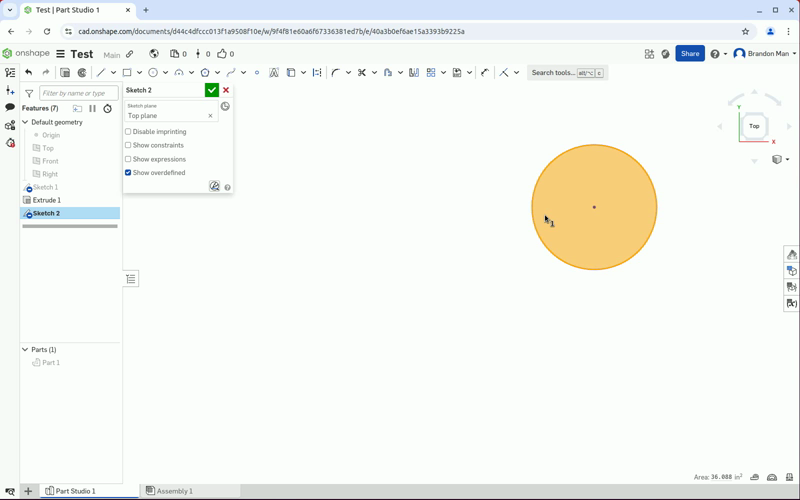
scroll(-6)
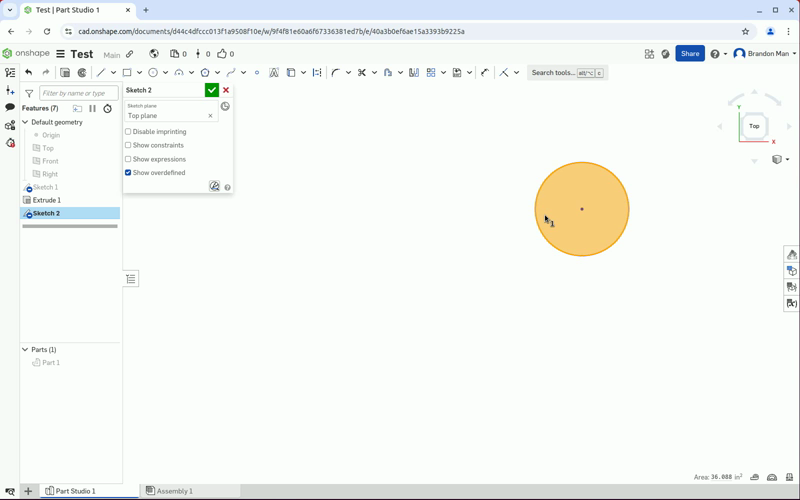
scroll(-6)
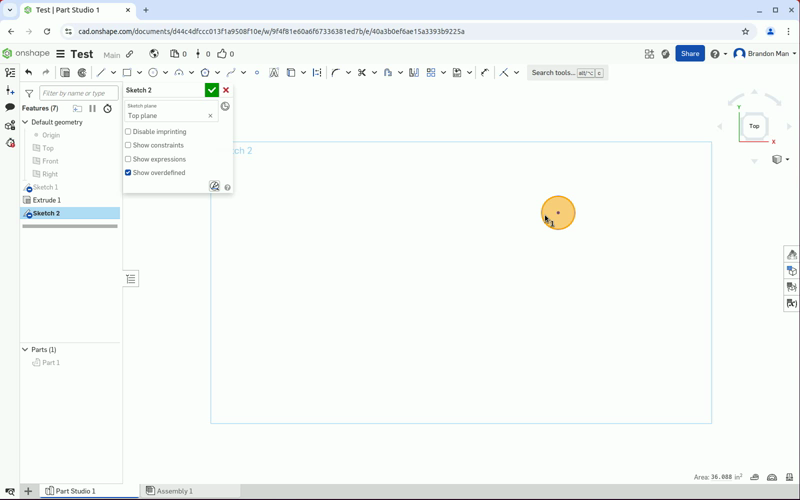
mouse_move(73, 352)
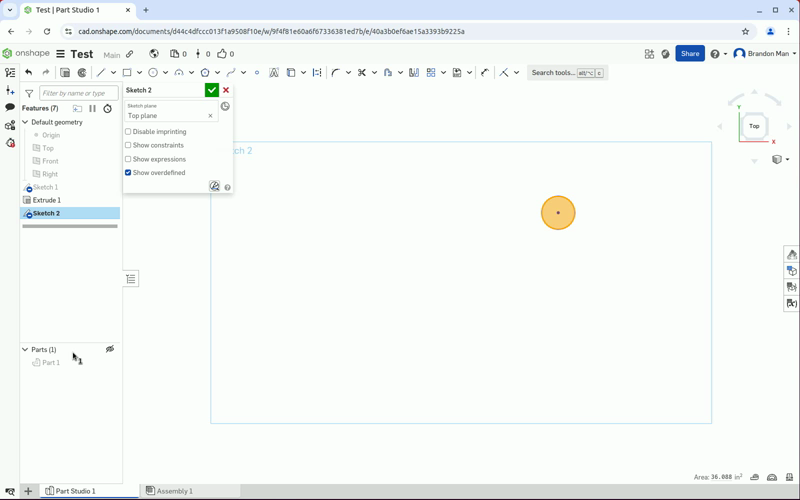
key(shift+y)
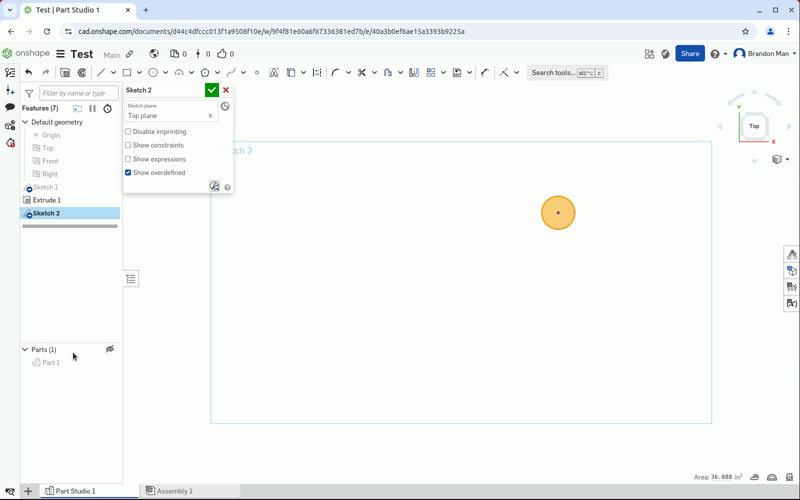
key(shift+e)
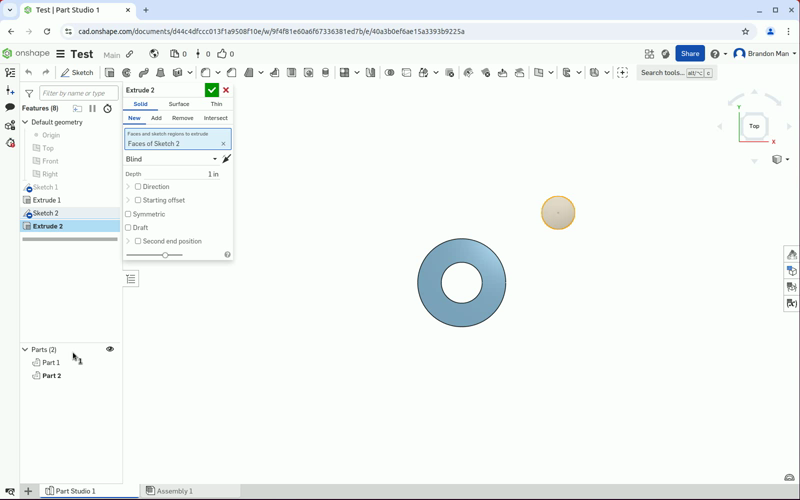
mouse_move(143, 106)
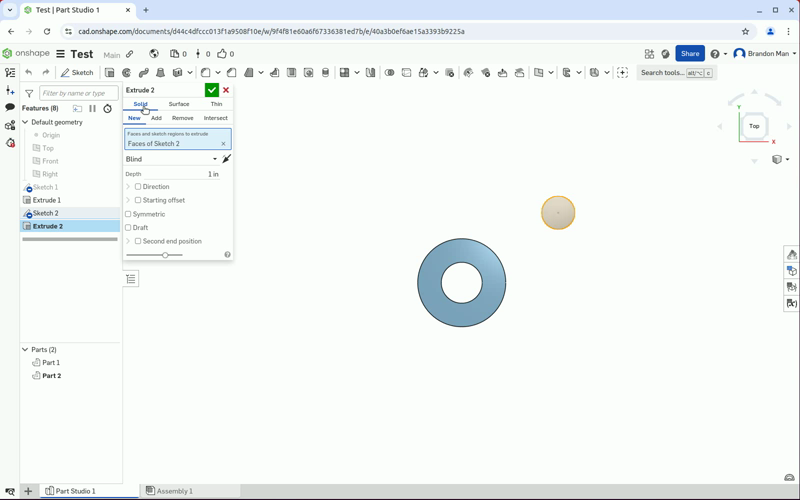
click(143, 106)
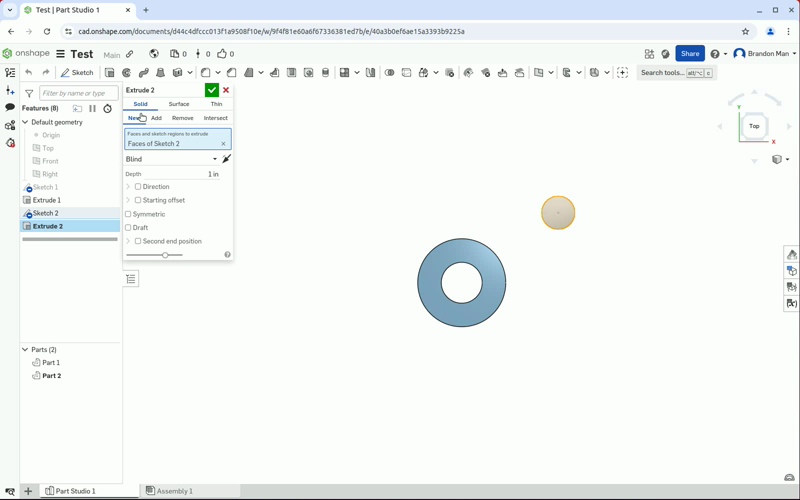
mouse_move(137, 120)
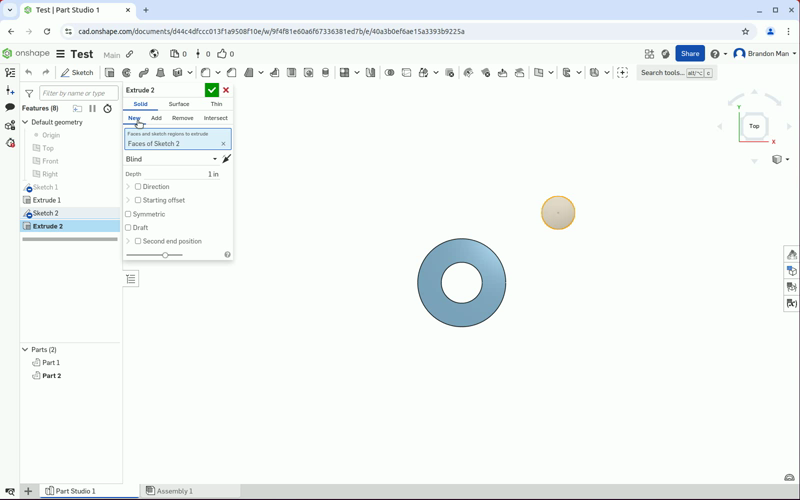
click(137, 120)
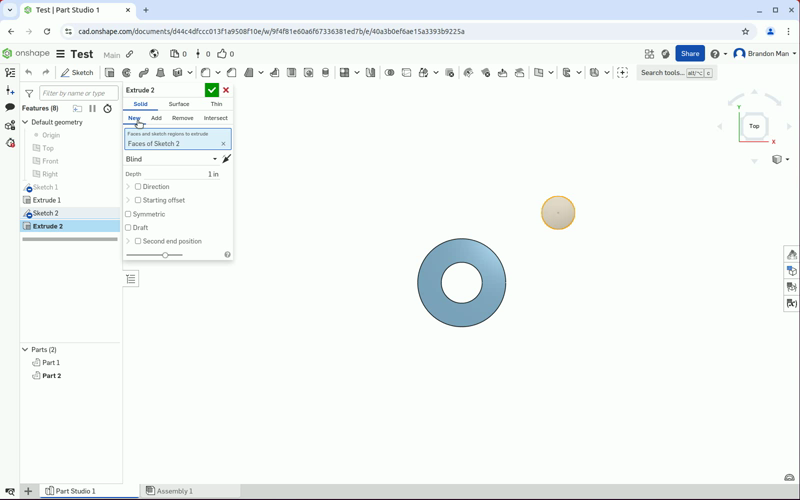
key(tab, 4)
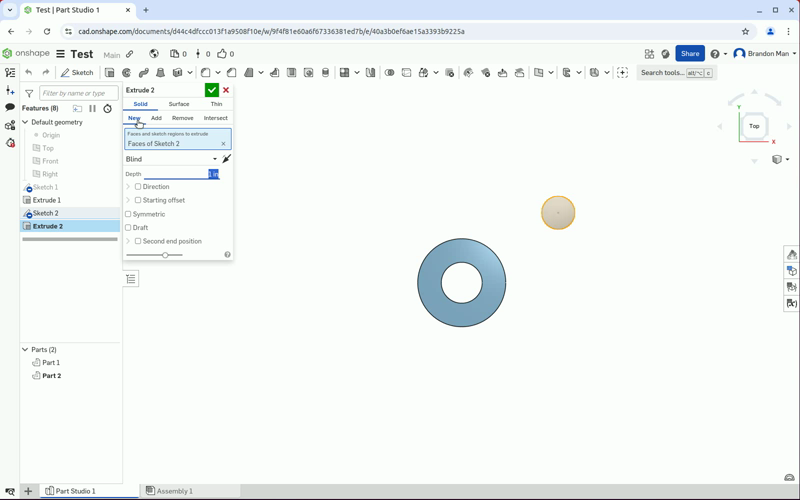
text(8.184)
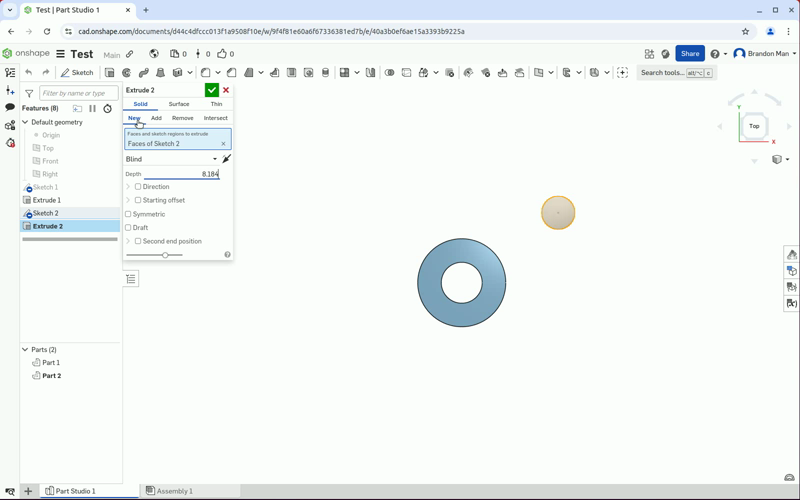
key(enter)
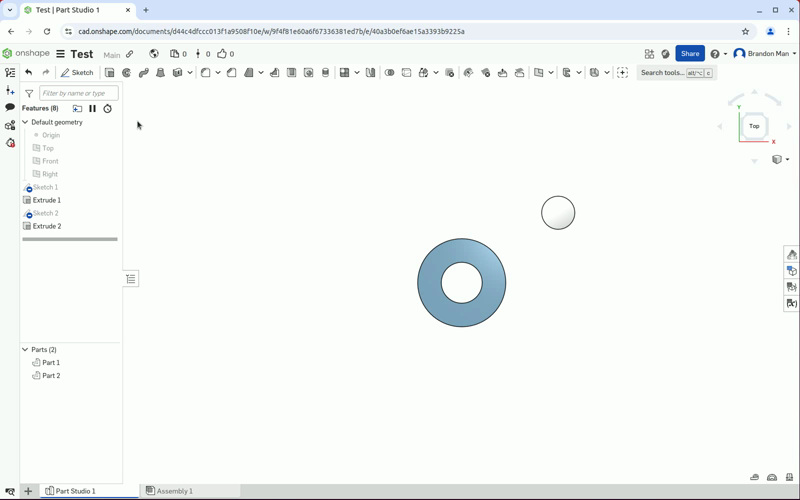
key(shift+h)
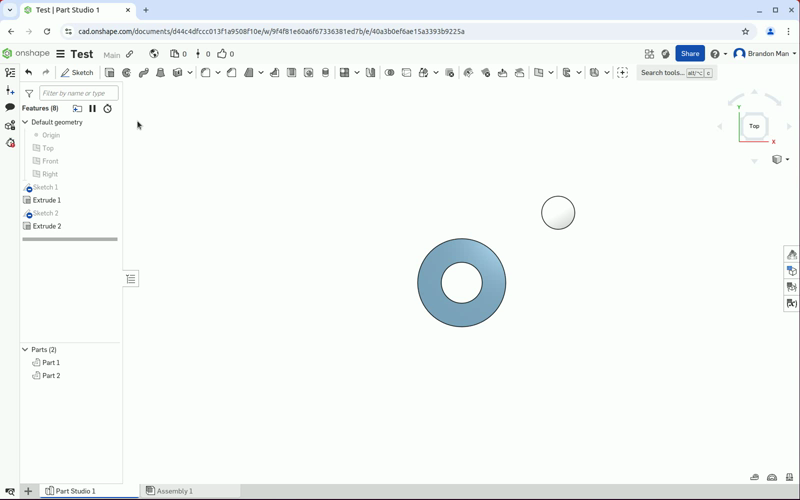
key(shift+h)
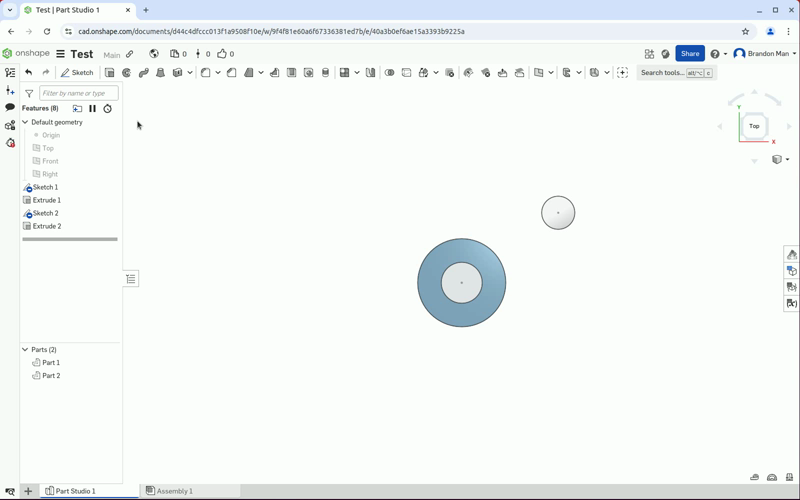
key(shift+7)
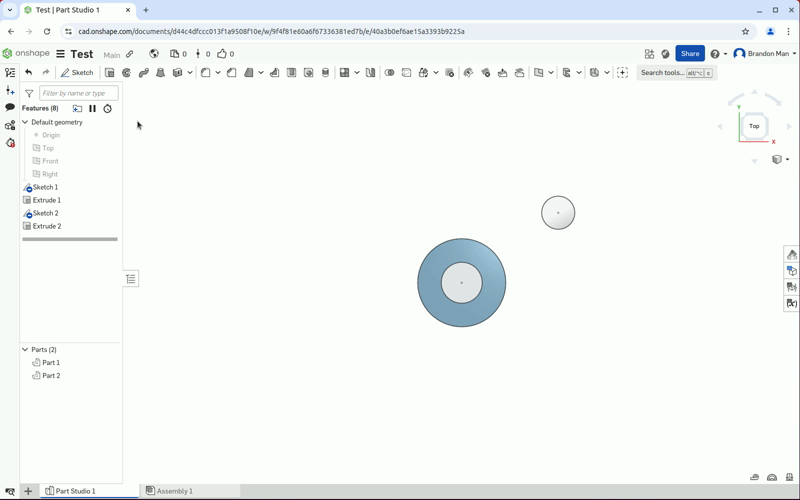
key(up, 3)
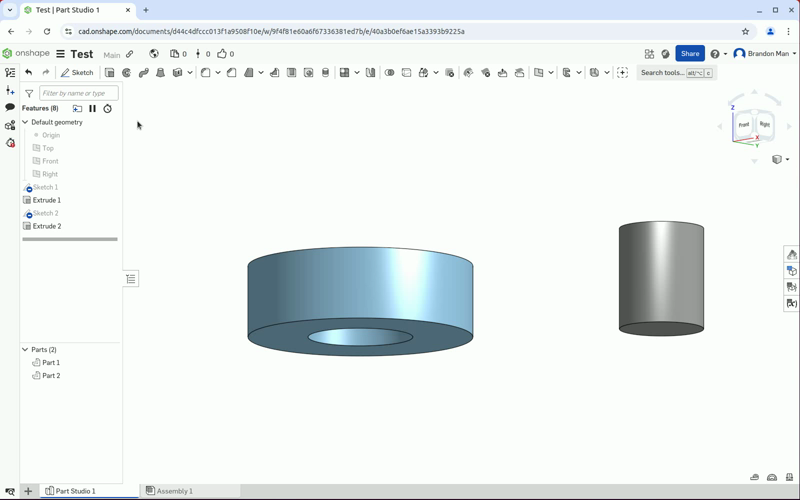
key(left, 3)
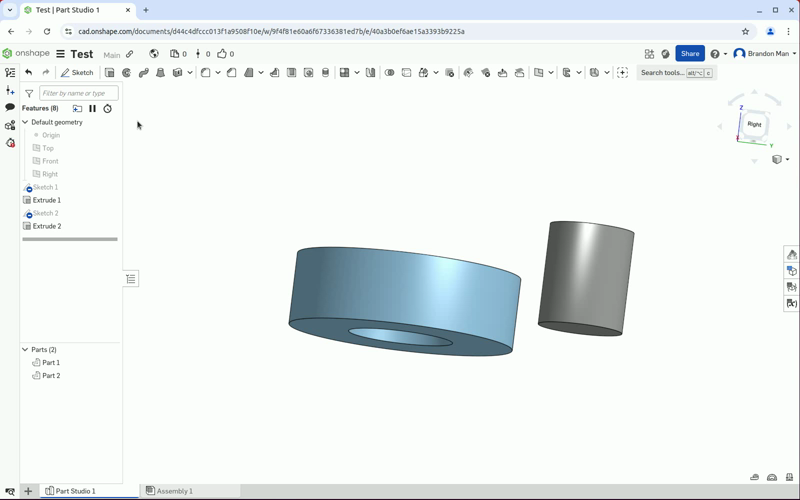
key(right, 3)
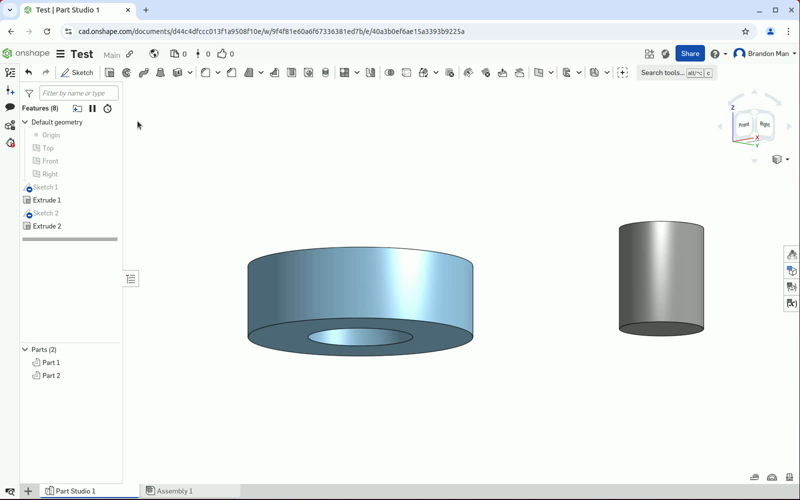
key(down, 3)
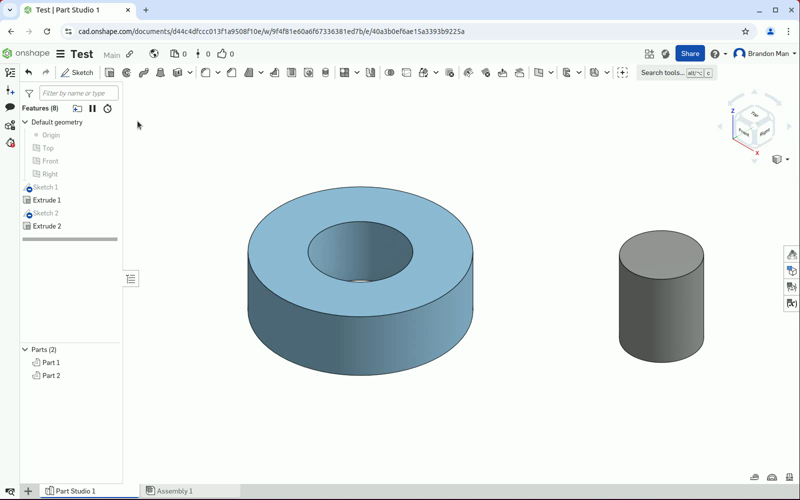
mouse_move(73, 189)
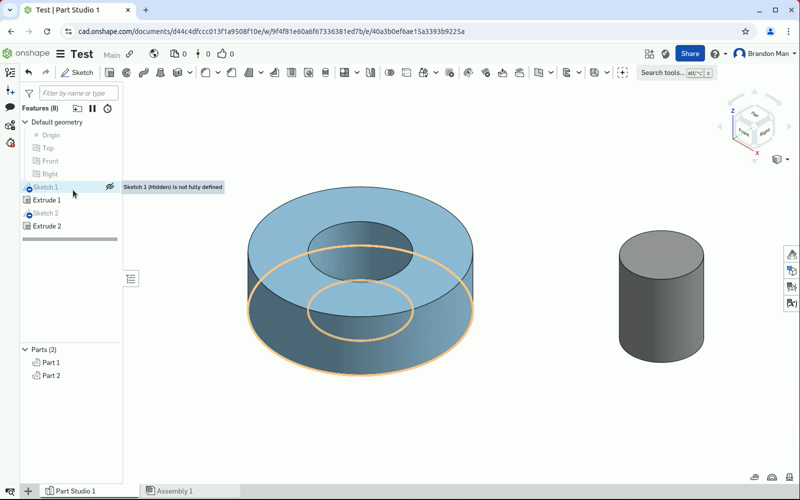
click(73, 189)